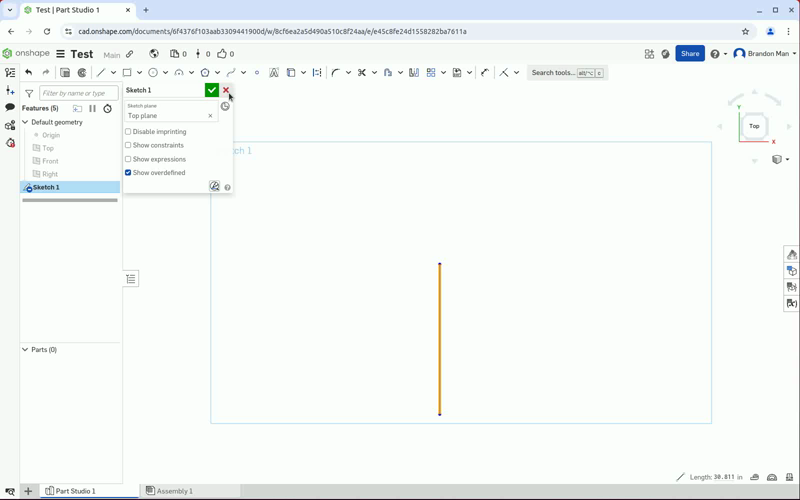
key(shift+h)
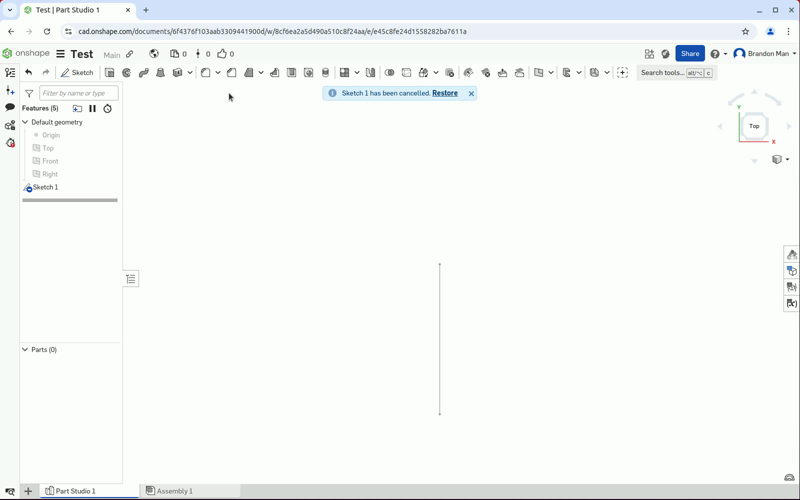
mouse_move(73, 352)
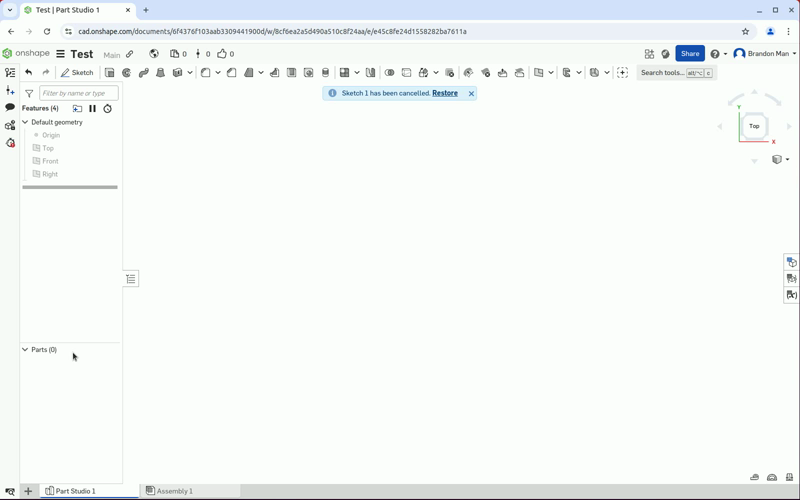
key(y)
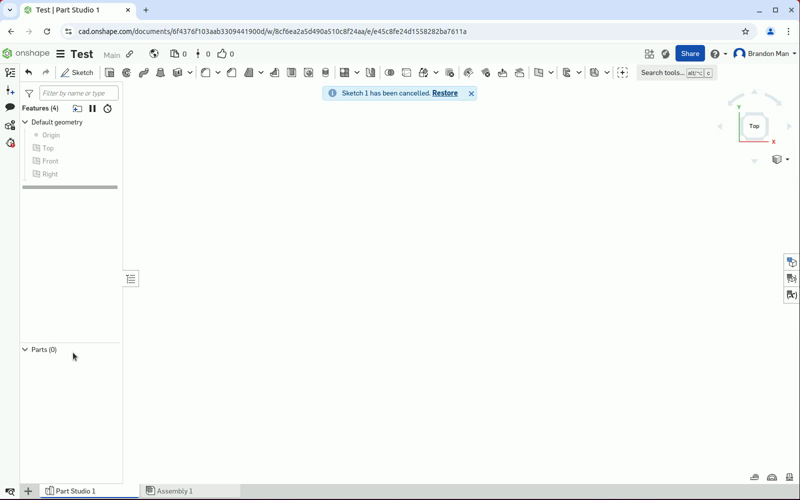
key(shift+p)
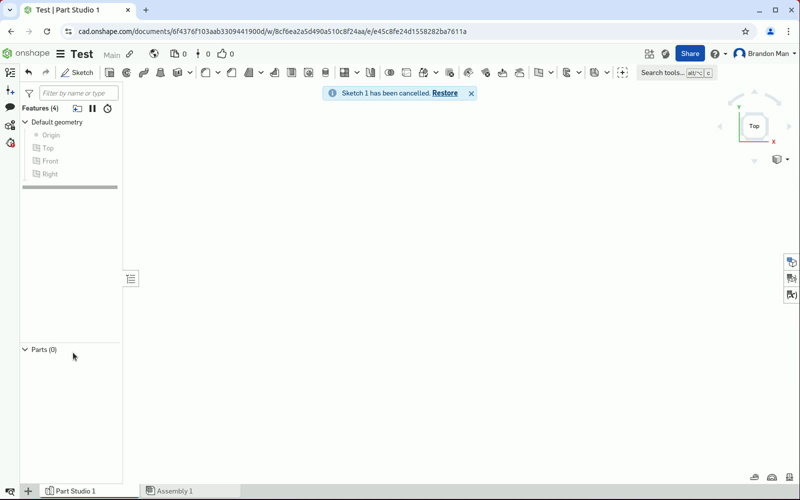
key(space)
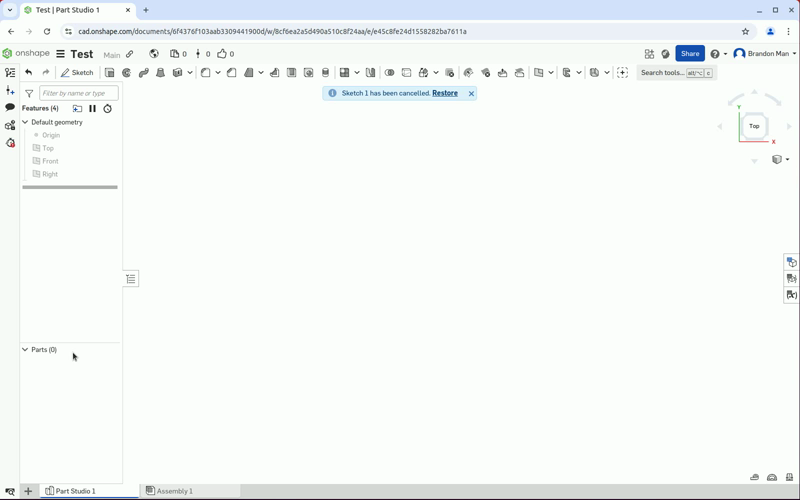
key_down(shift)
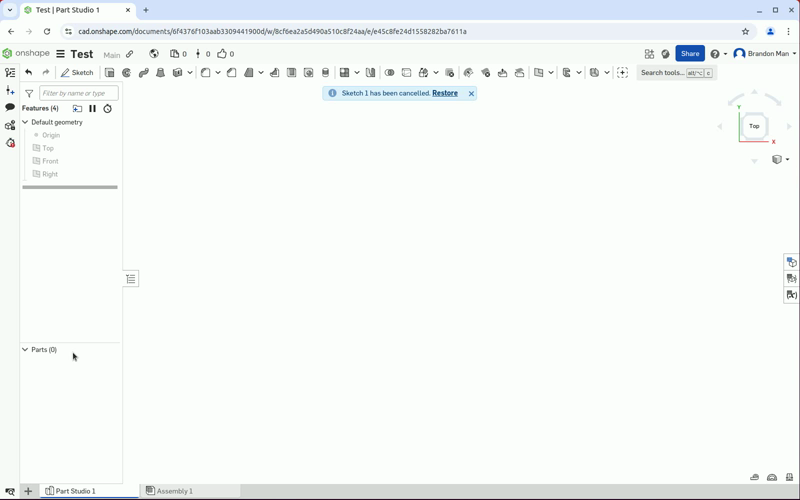
key(up)
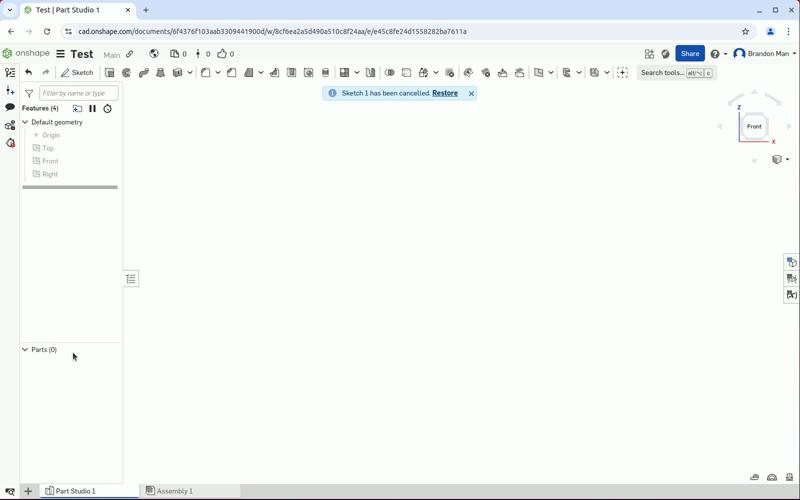
key_up(shift)
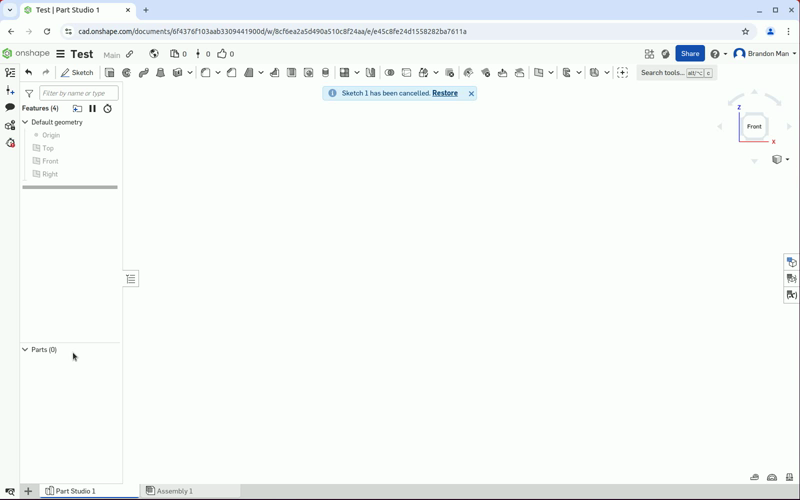
mouse_move(73, 352)
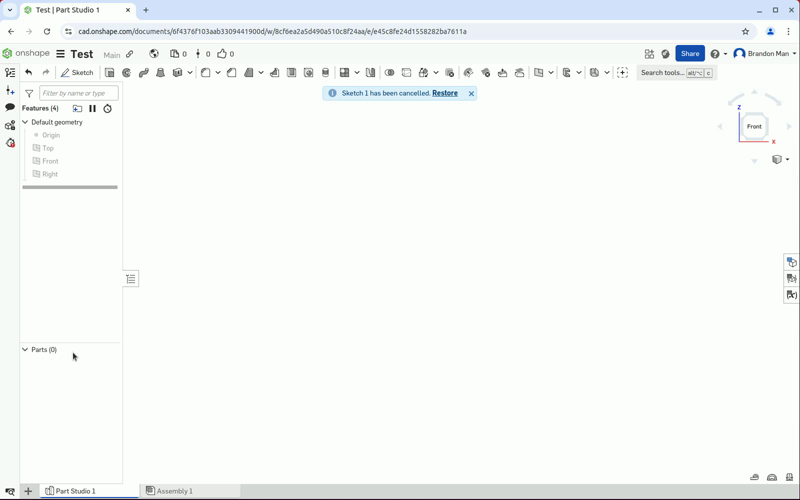
key(shift+y)
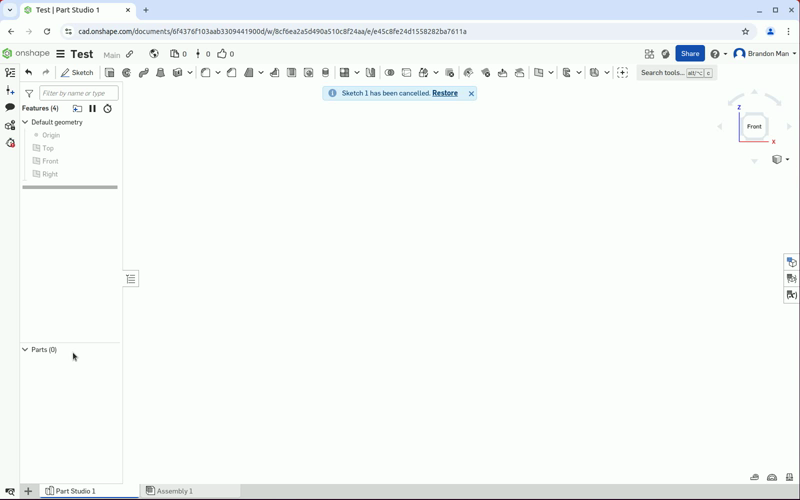
key(shift+s)
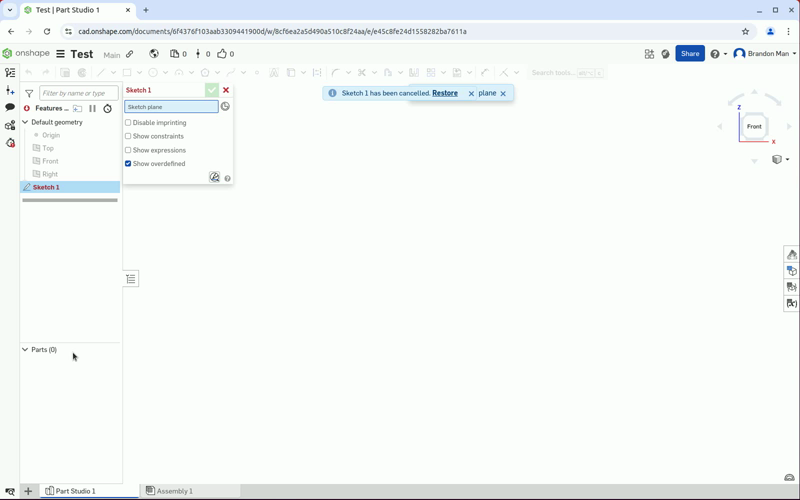
mouse_move(73, 163)
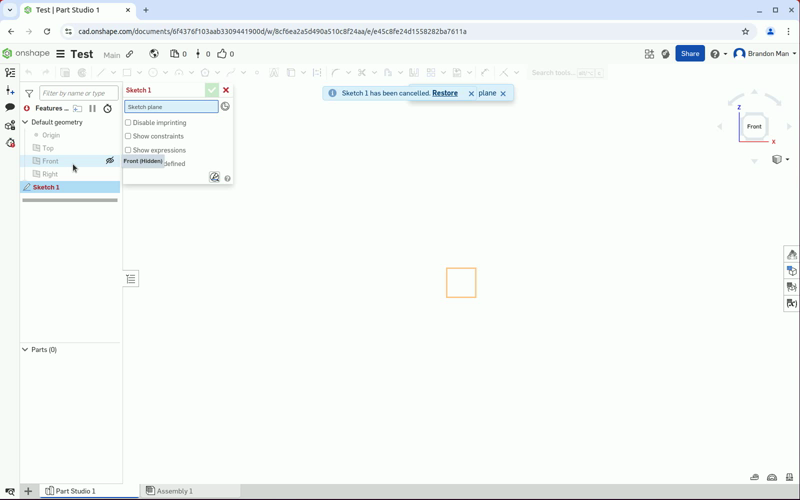
click(73, 163)
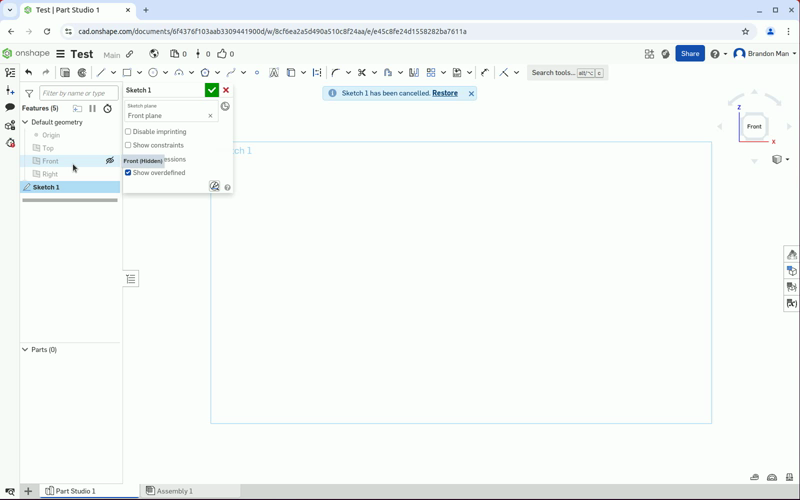
mouse_move(73, 352)
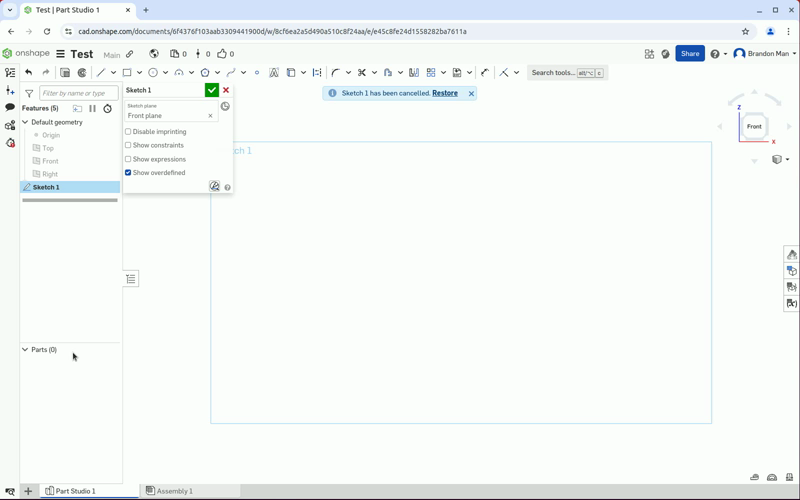
key(y)
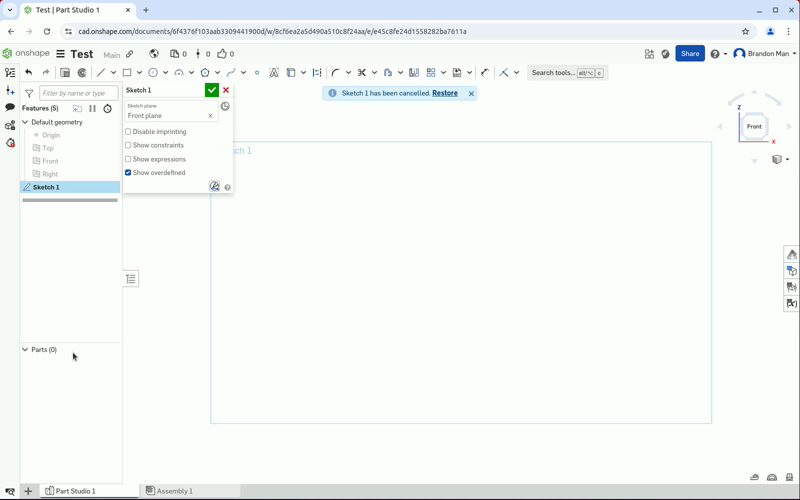
key(c)
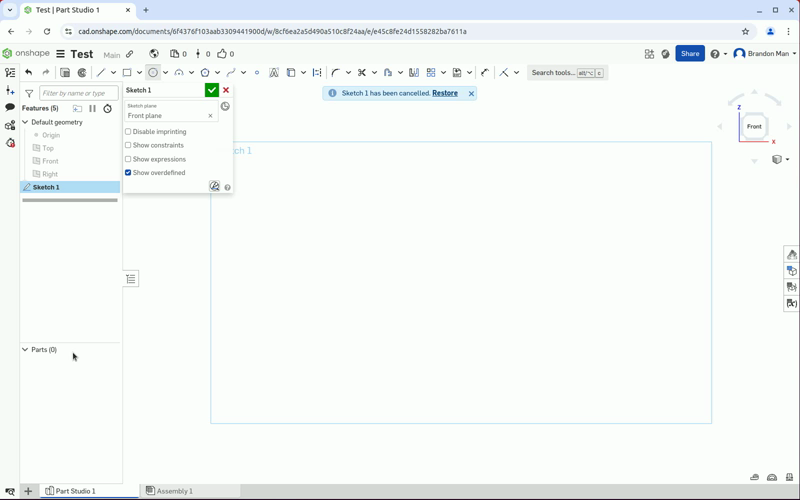
key_down(shift)
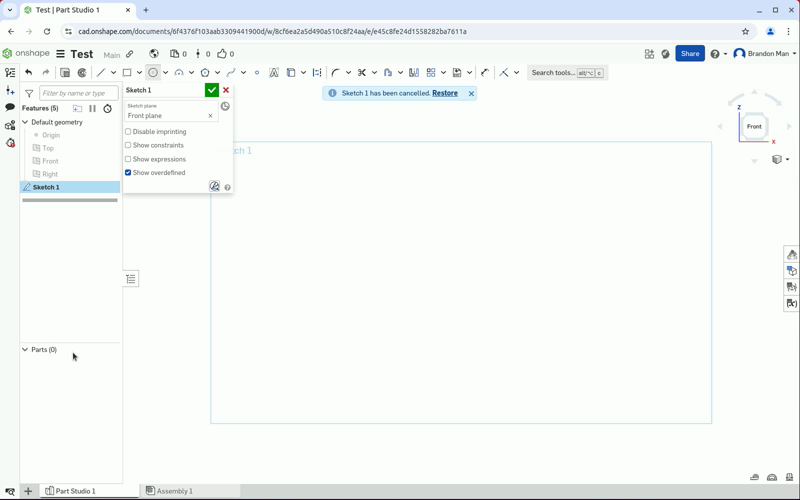
mouse_move(461, 282)
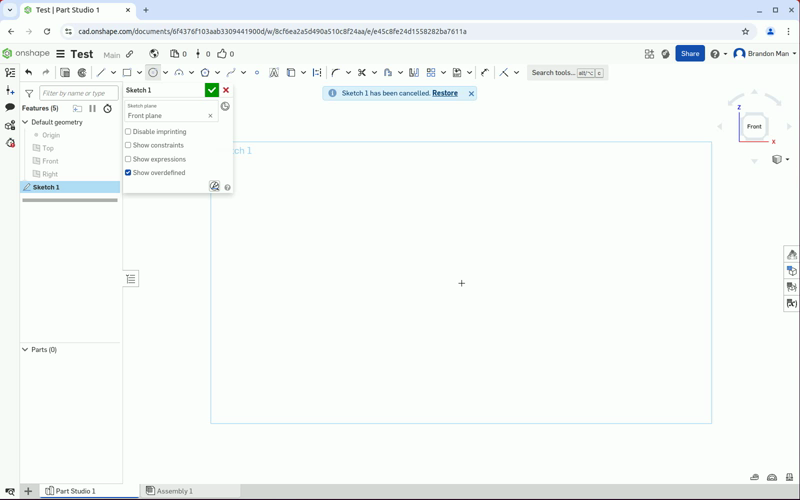
click(461, 282)
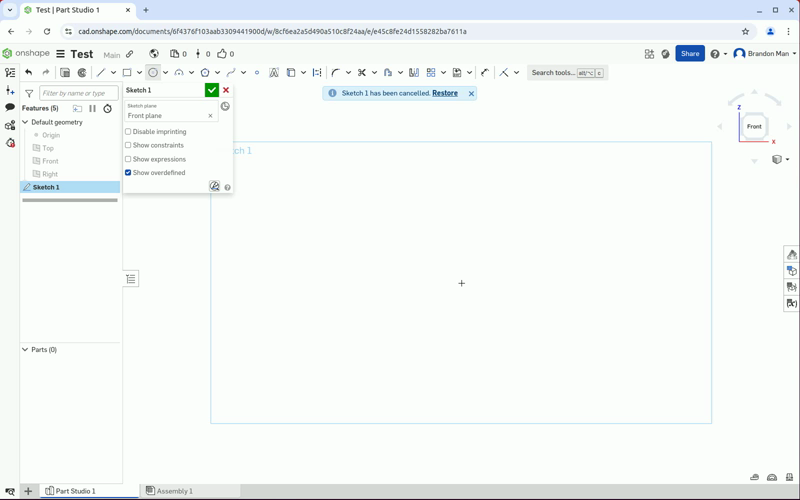
key_up(shift)
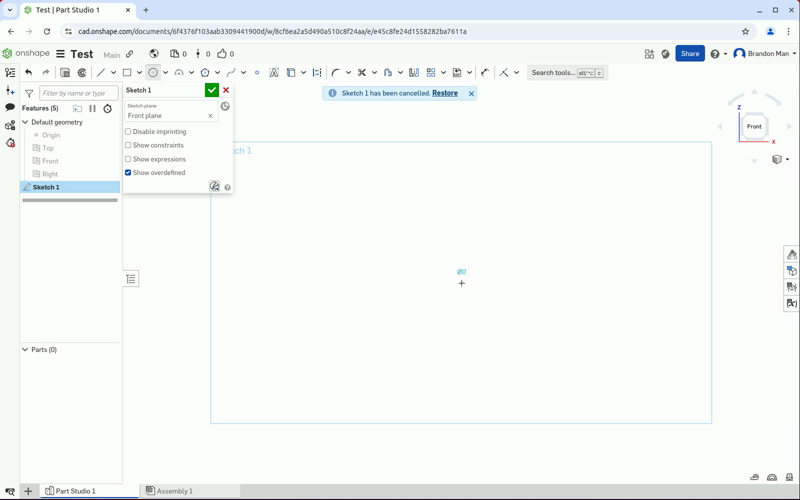
mouse_move(482, 282)
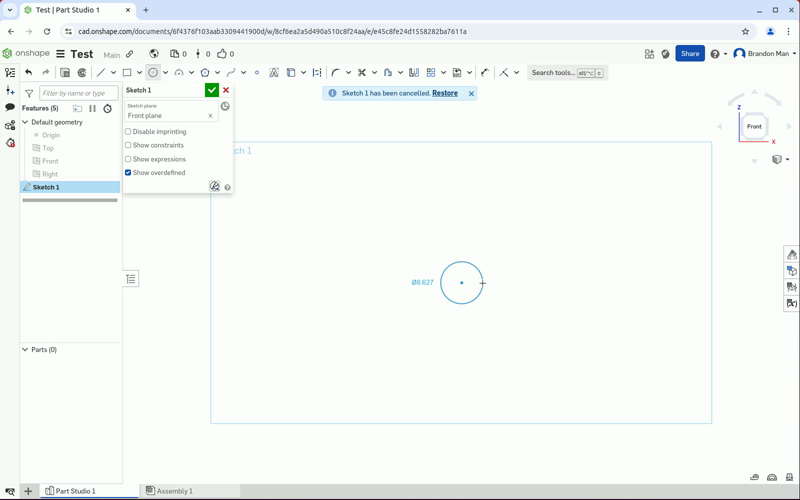
click(482, 282)
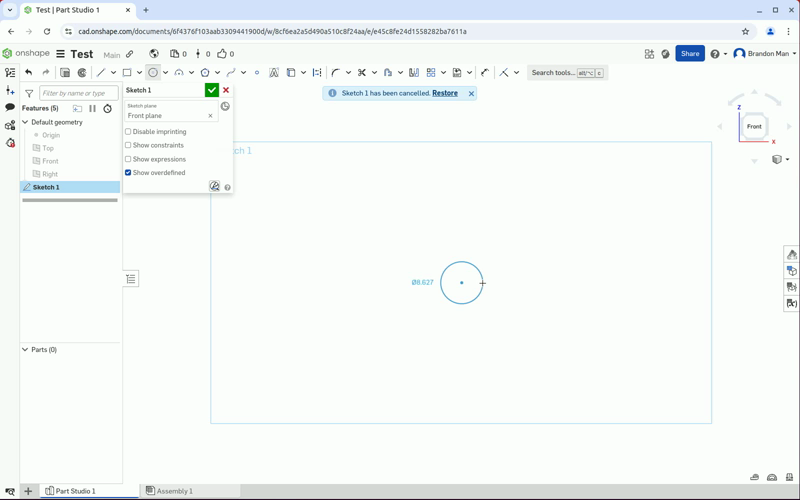
key(esc)
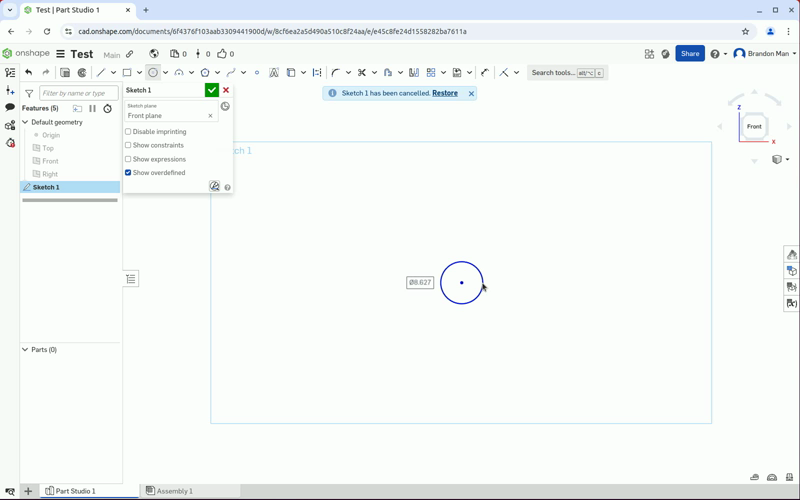
mouse_move(472, 277)
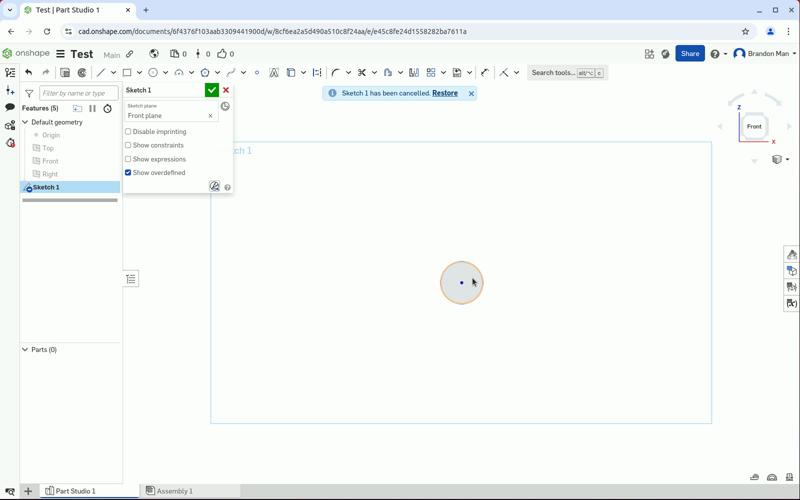
scroll(6)
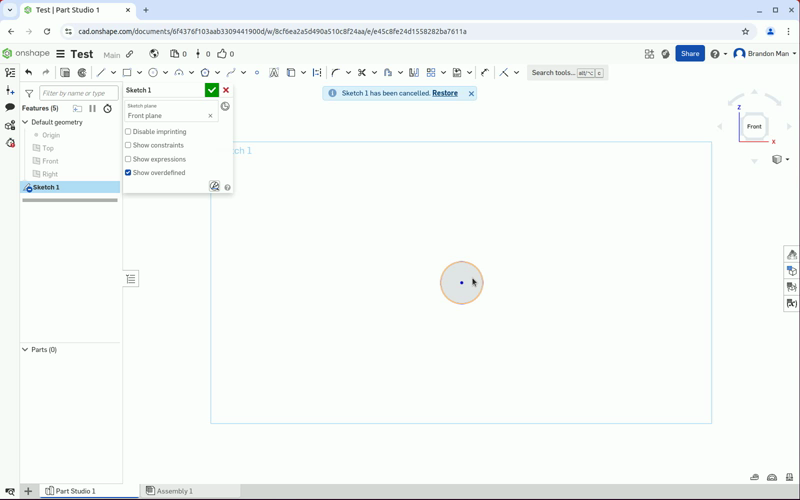
scroll(6)
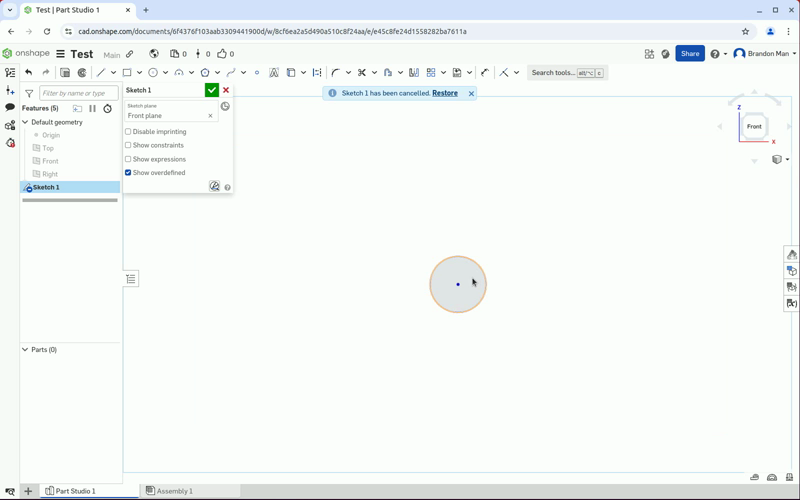
scroll(6)
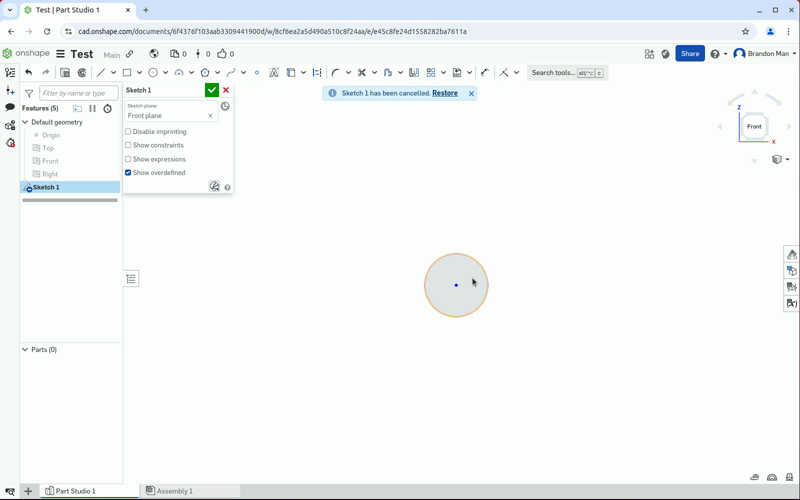
scroll(6)
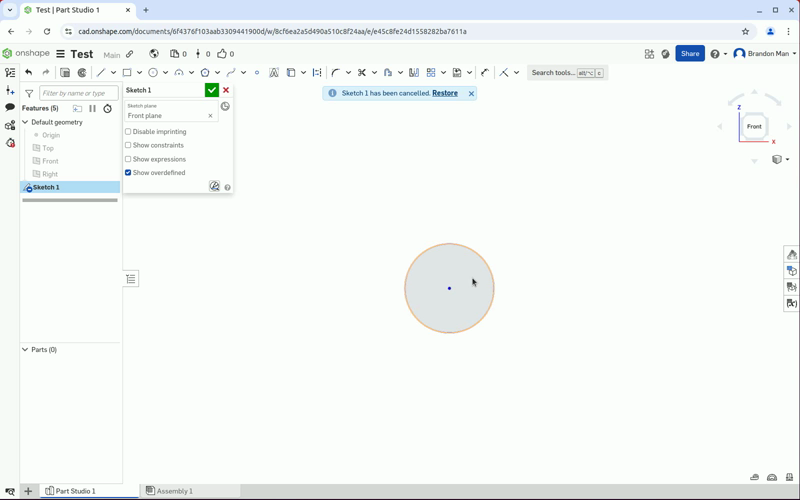
scroll(6)
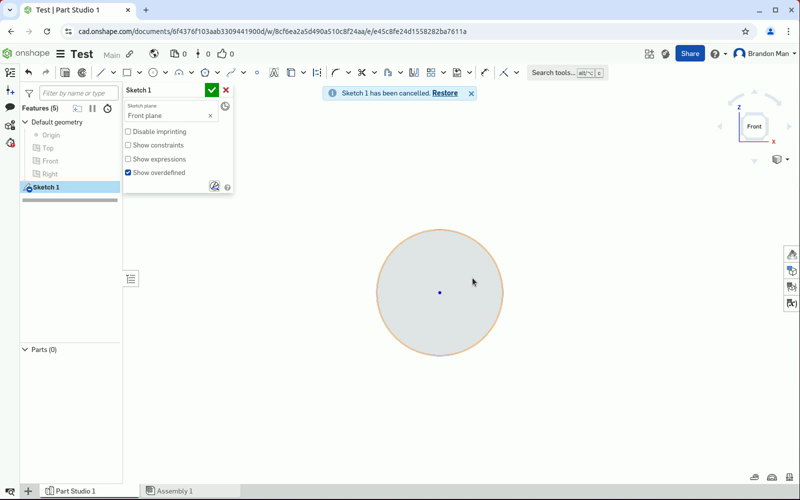
scroll(6)
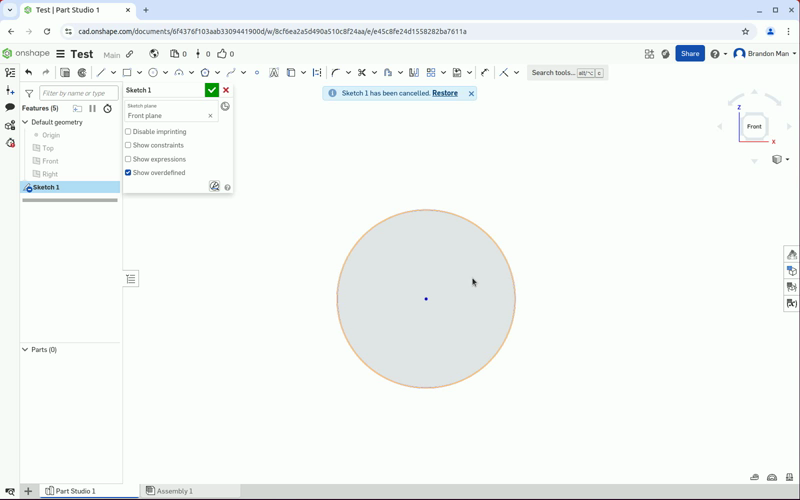
scroll(6)
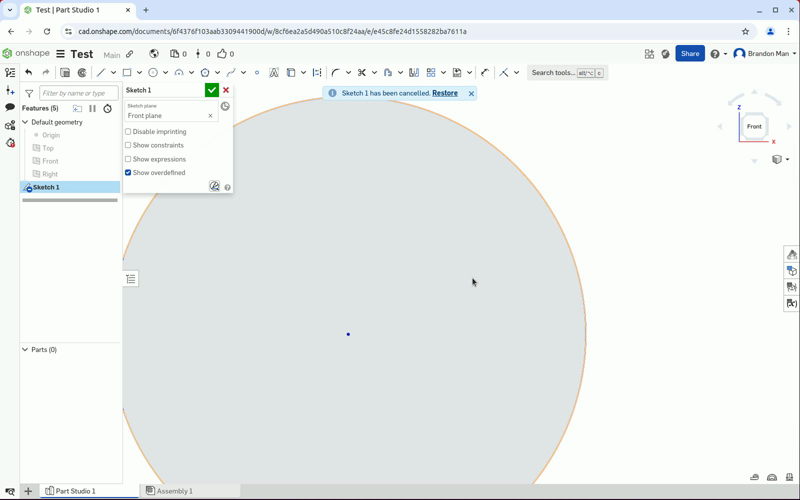
click(472, 277)
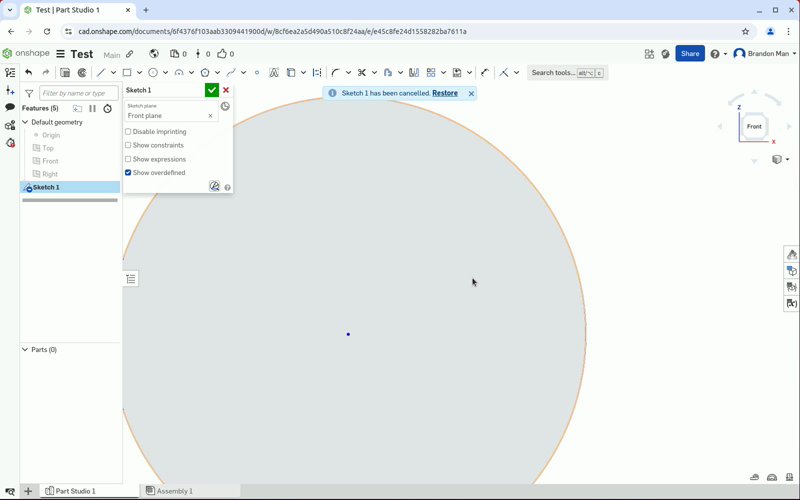
scroll(-6)
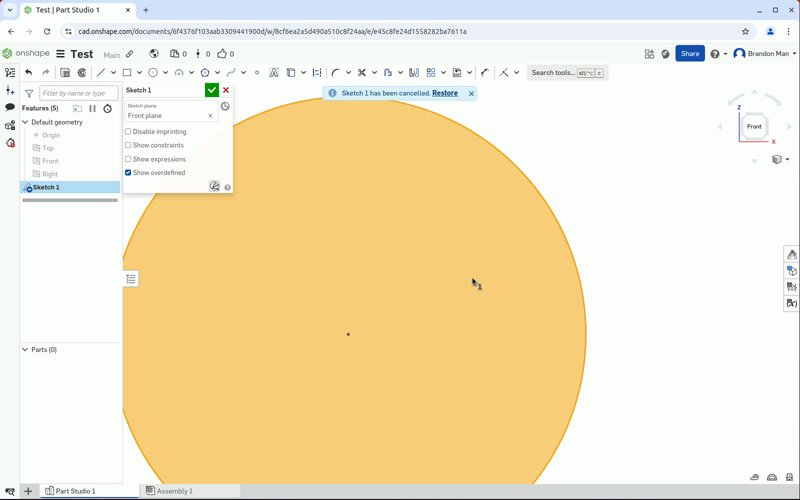
scroll(-6)
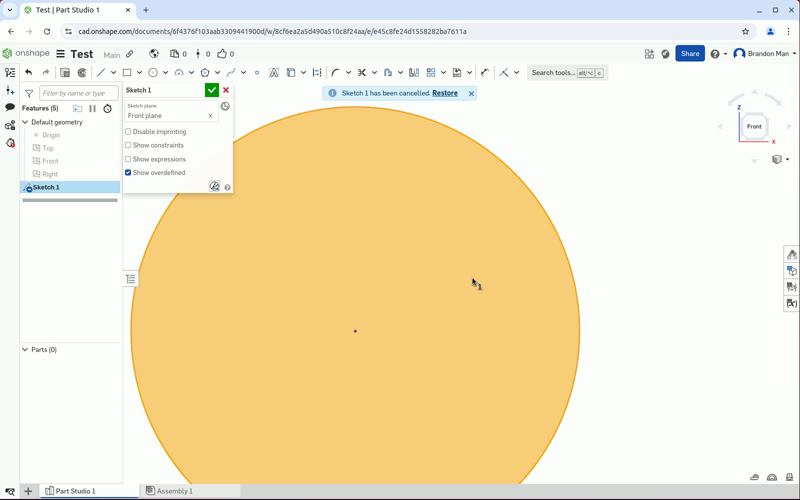
scroll(-6)
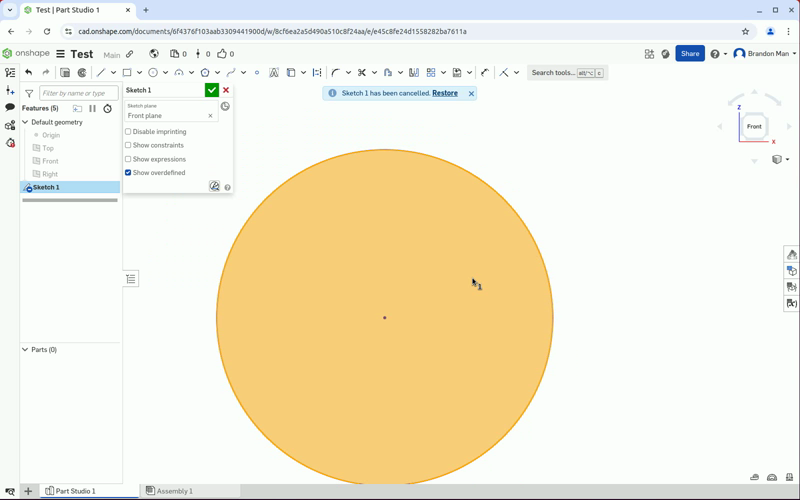
scroll(-6)
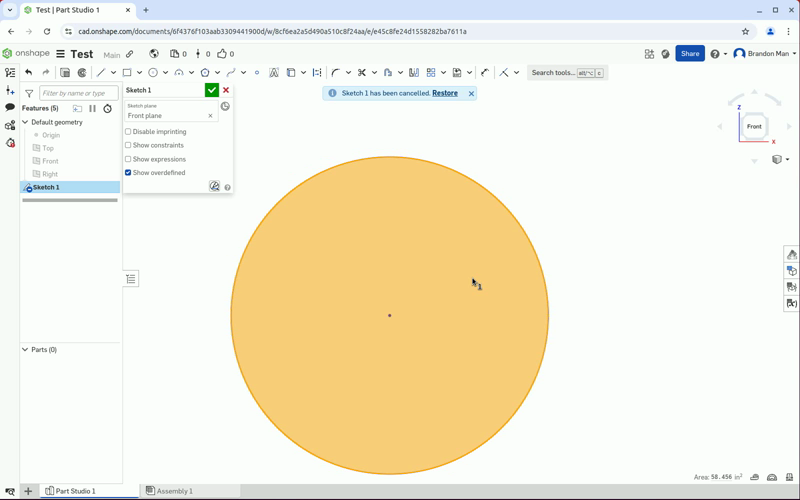
scroll(-6)
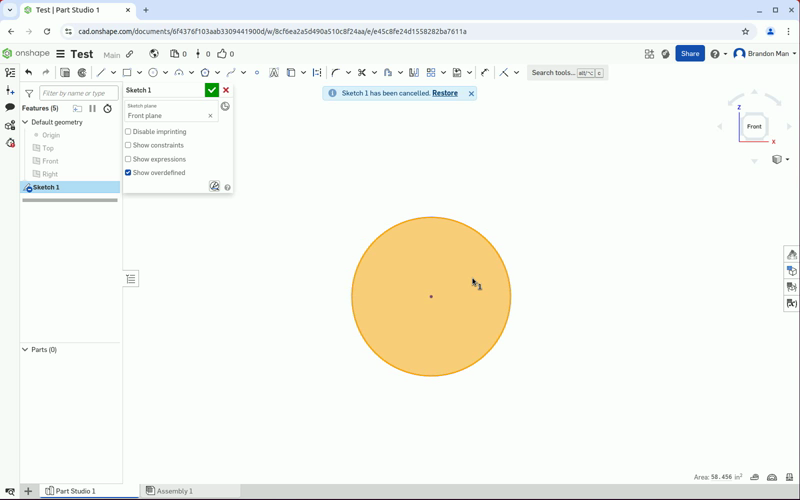
scroll(-6)
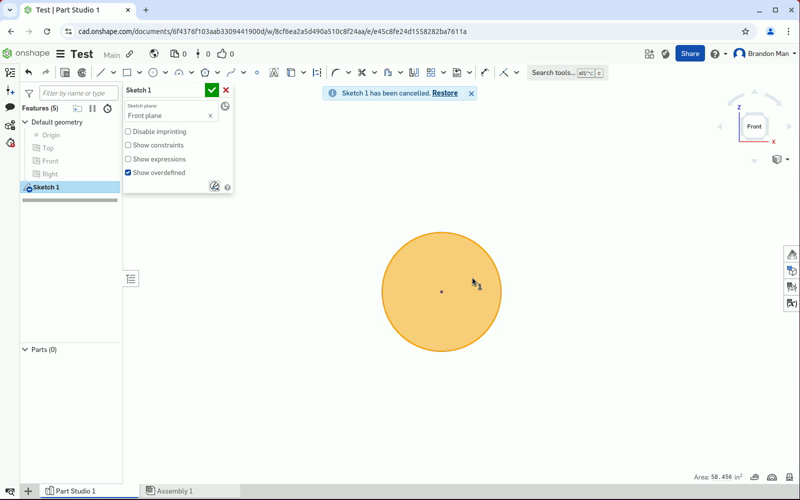
scroll(-6)
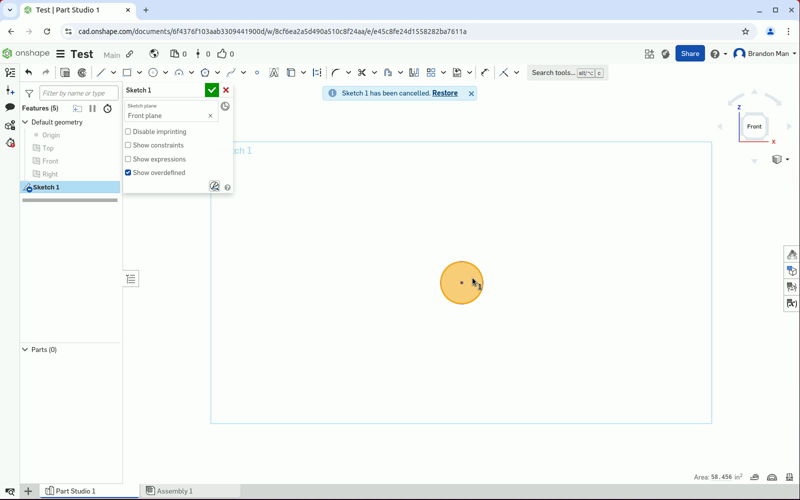
mouse_move(73, 352)
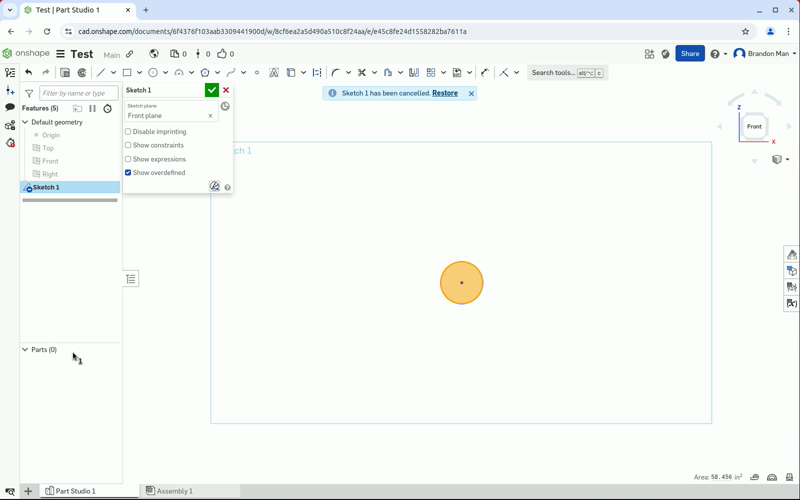
key(shift+y)
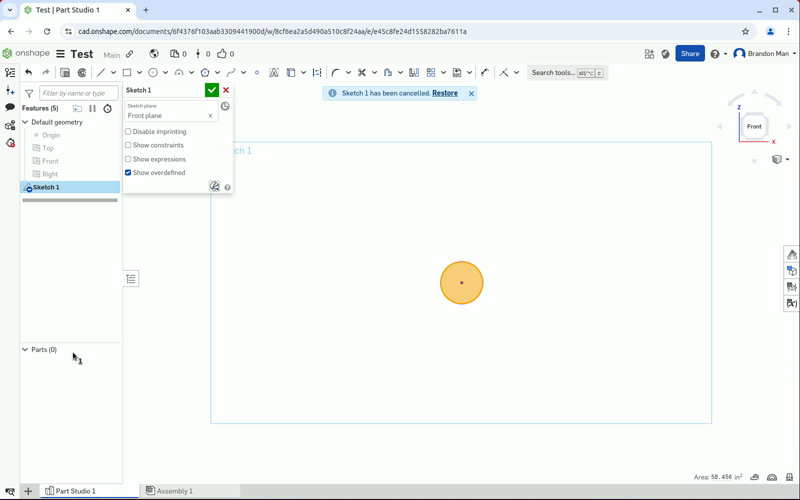
key(shift+e)
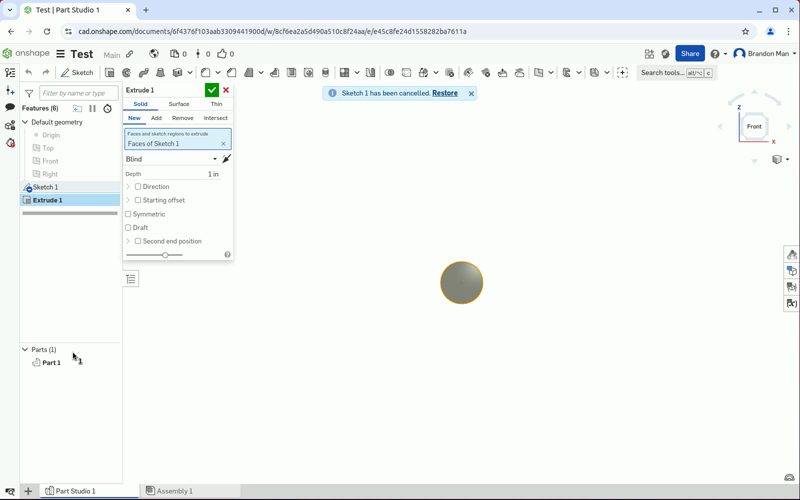
mouse_move(143, 106)
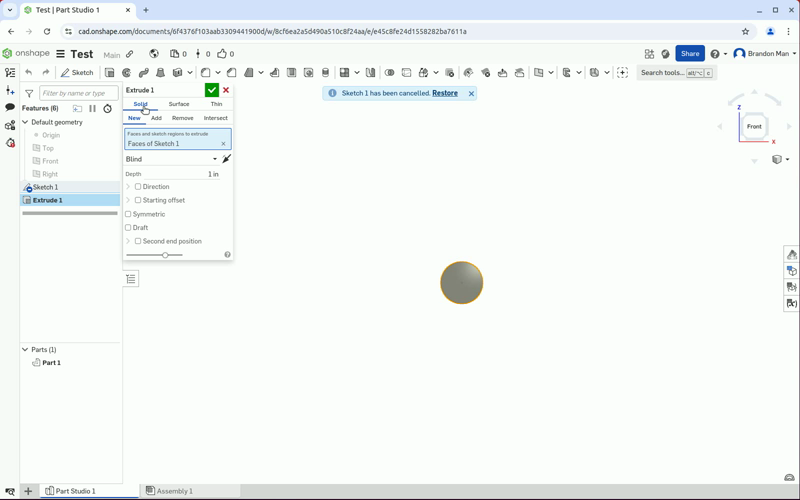
click(143, 106)
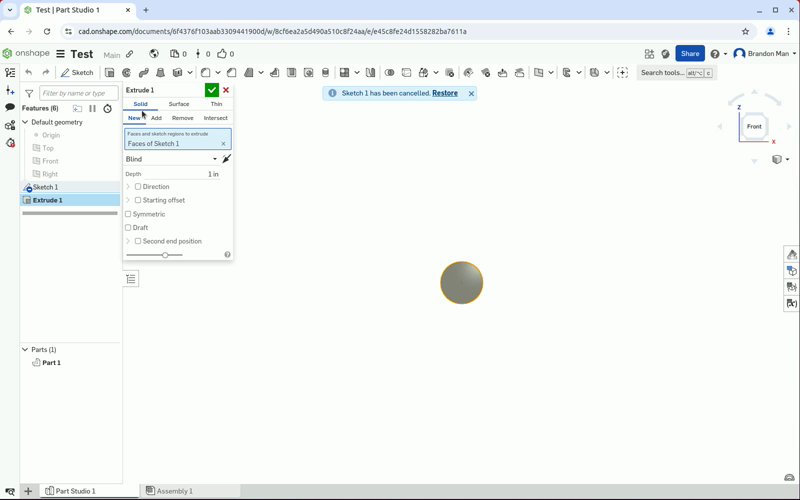
mouse_move(137, 120)
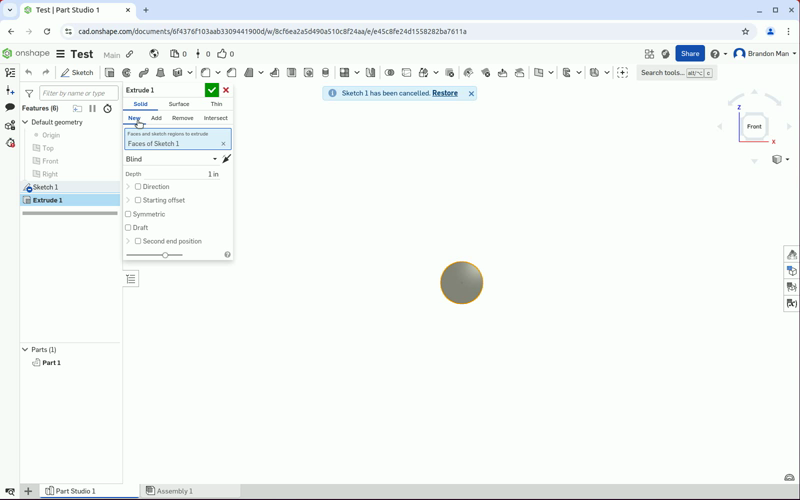
click(137, 120)
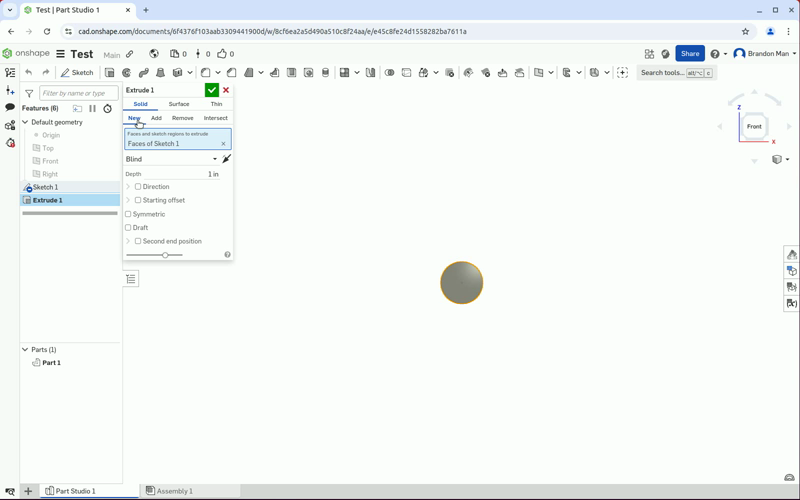
key(tab, 4)
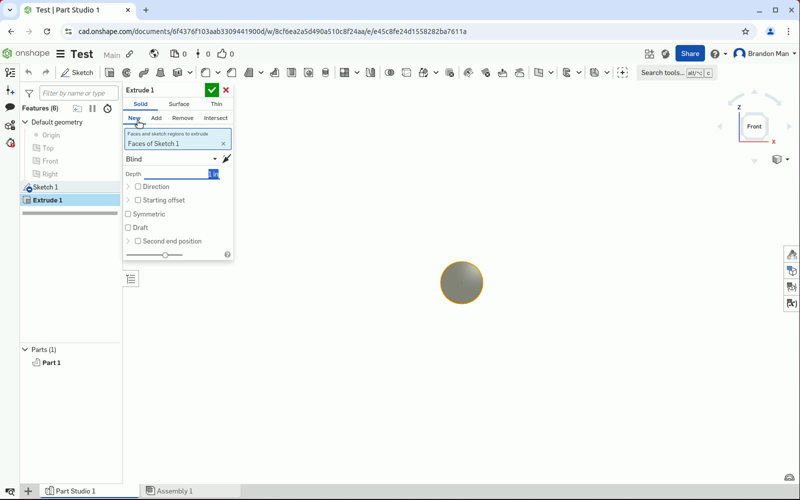
text(4.092)
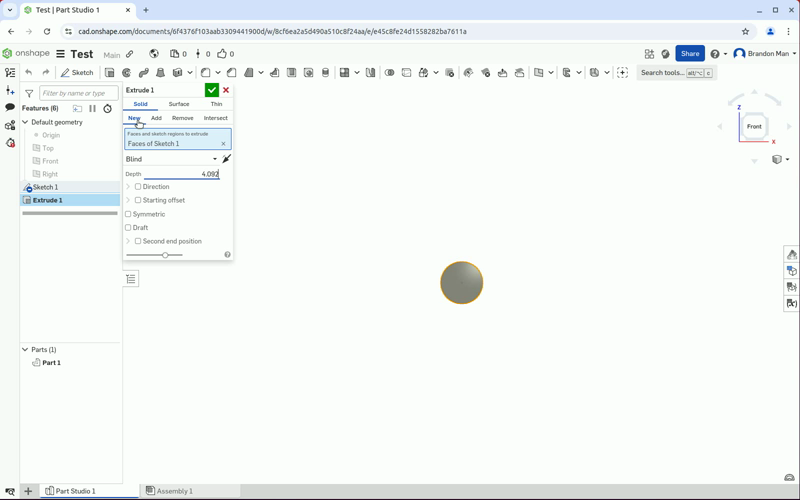
key(enter)
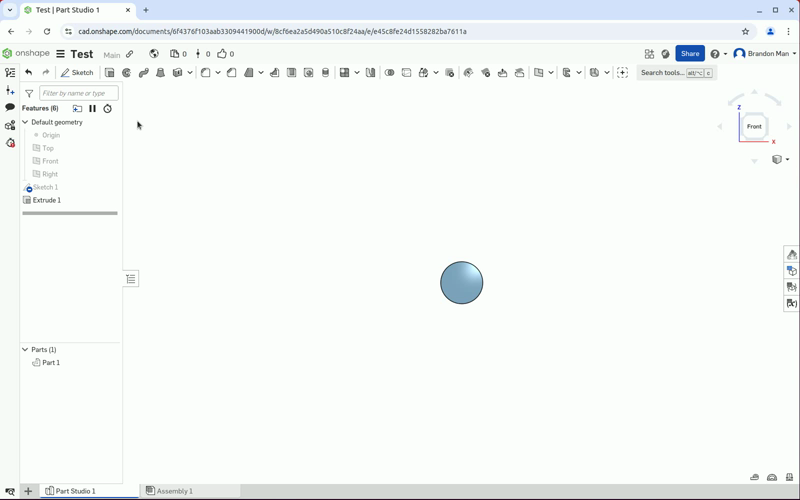
key(shift+h)
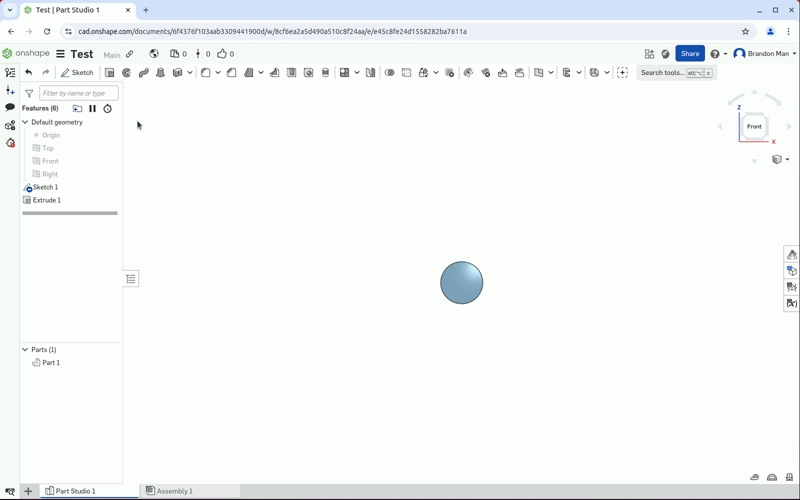
key(shift+h)
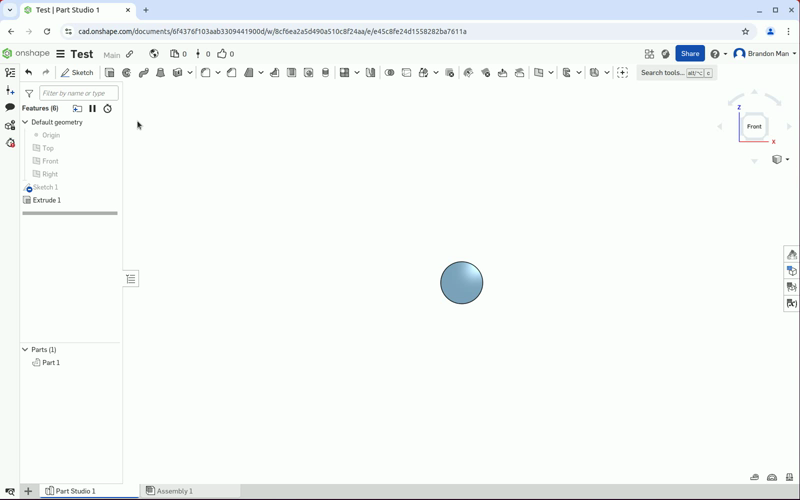
mouse_move(73, 189)
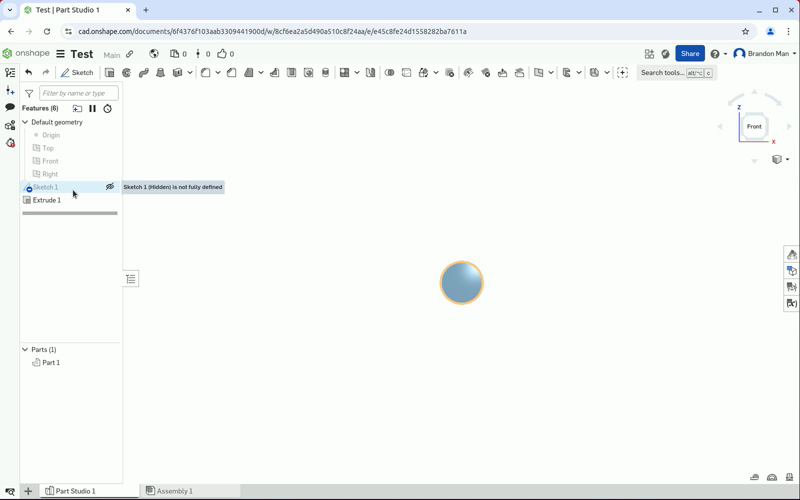
click(73, 189)
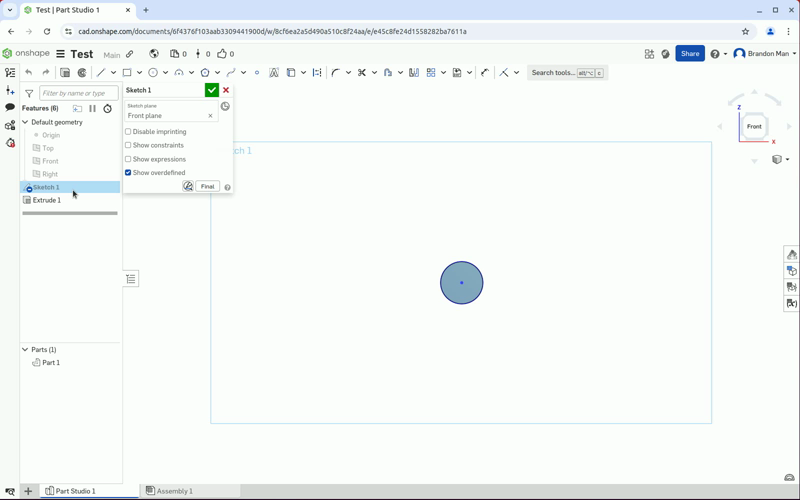
mouse_move(229, 92)
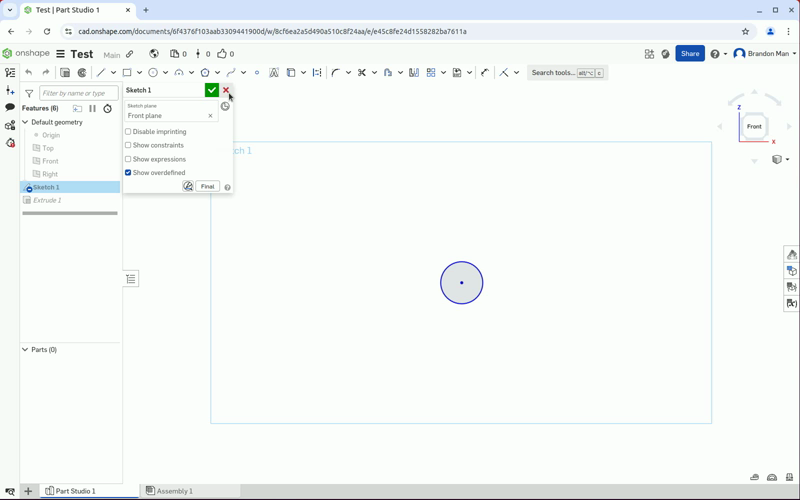
click(229, 92)
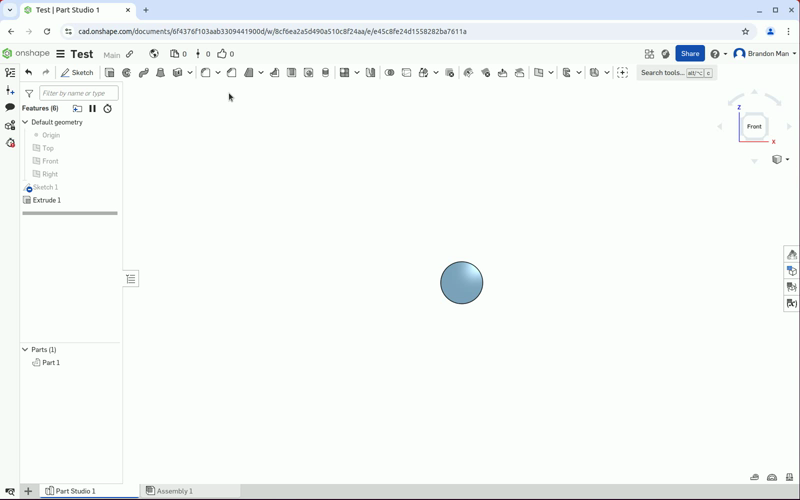
mouse_move(541, 75)
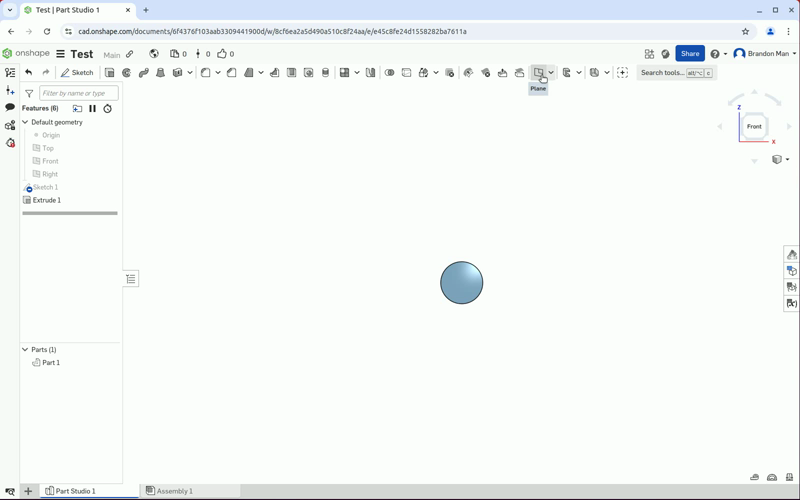
click(541, 75)
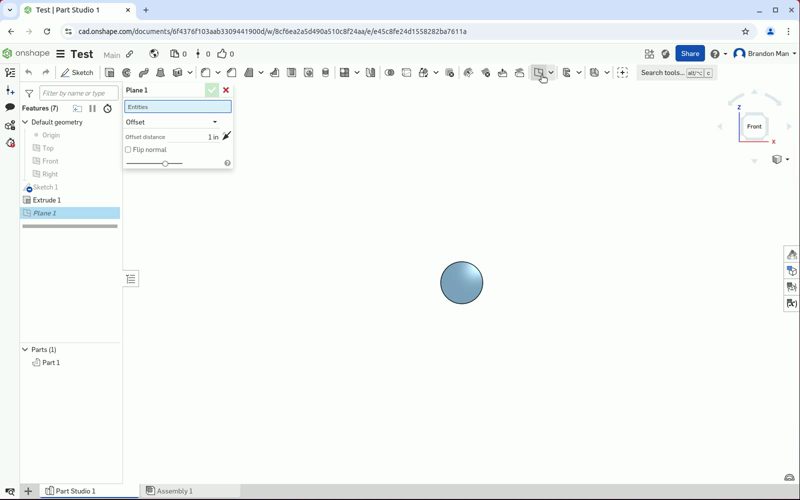
mouse_move(73, 163)
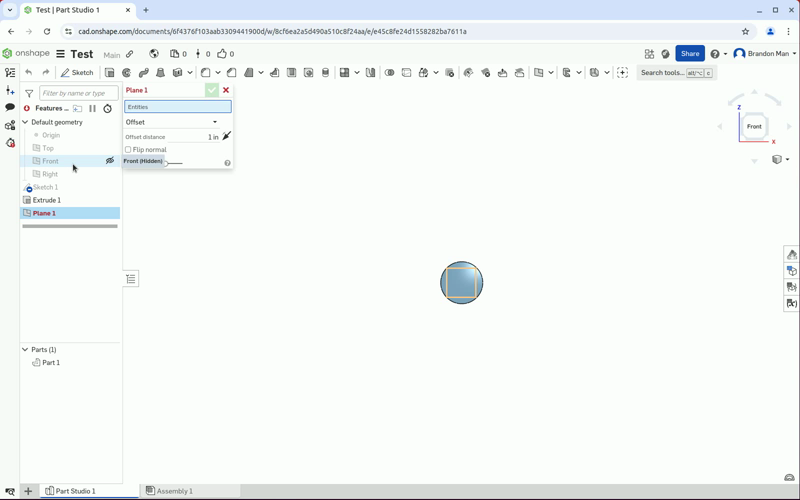
click(73, 163)
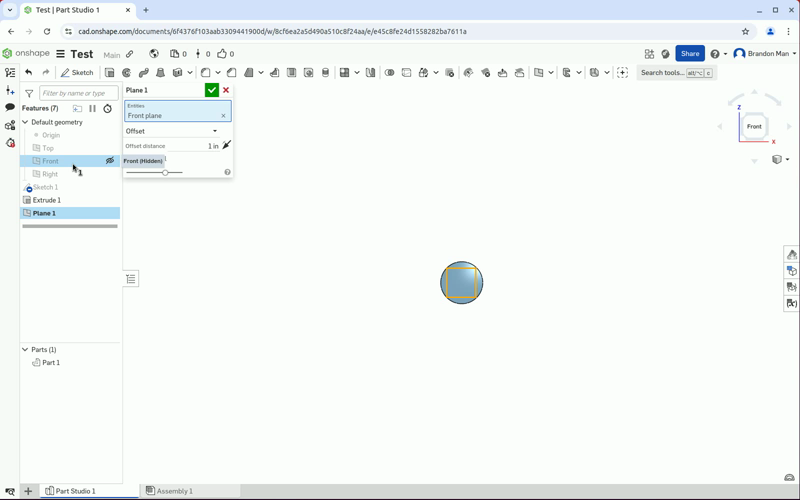
key(tab, 2)
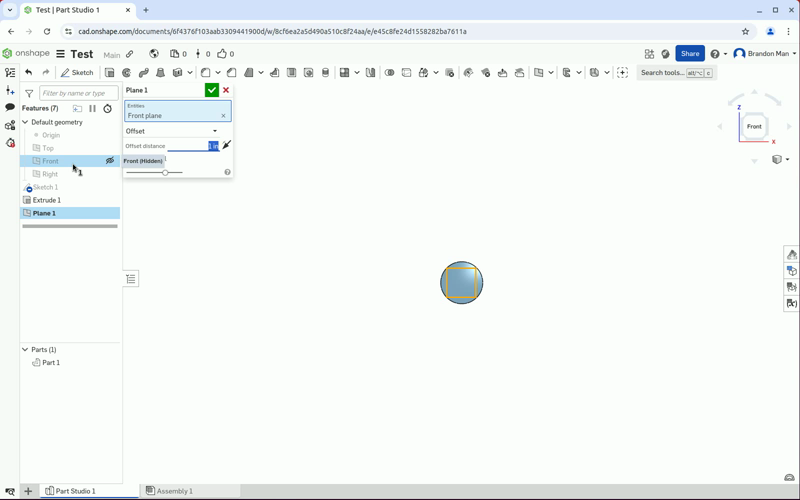
text(4.098)
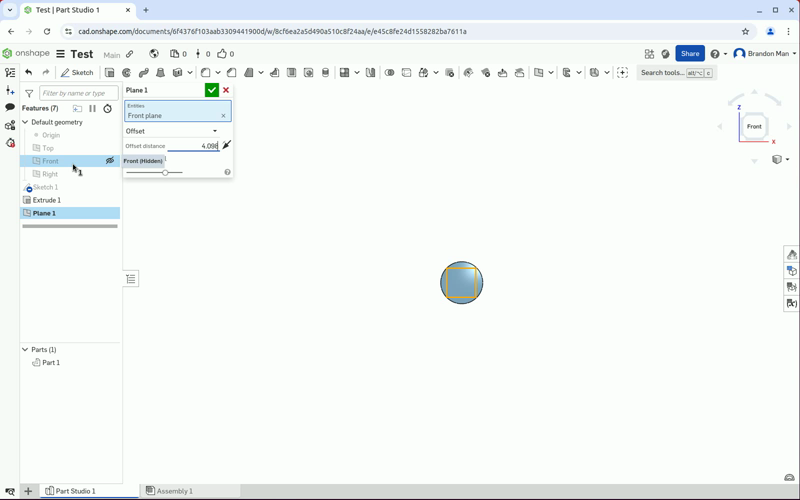
key(enter, 2)
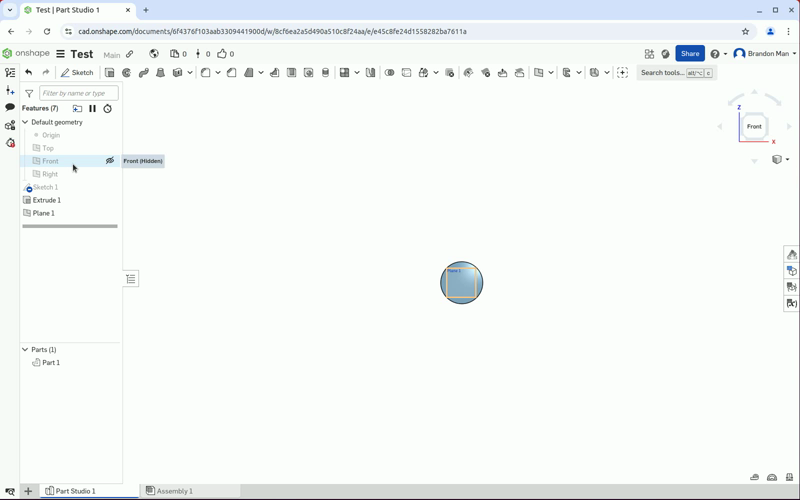
key(shift+s)
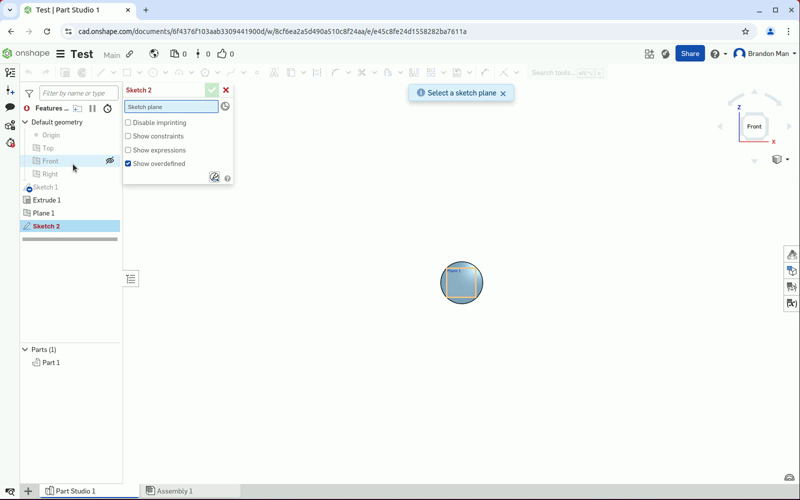
mouse_move(73, 215)
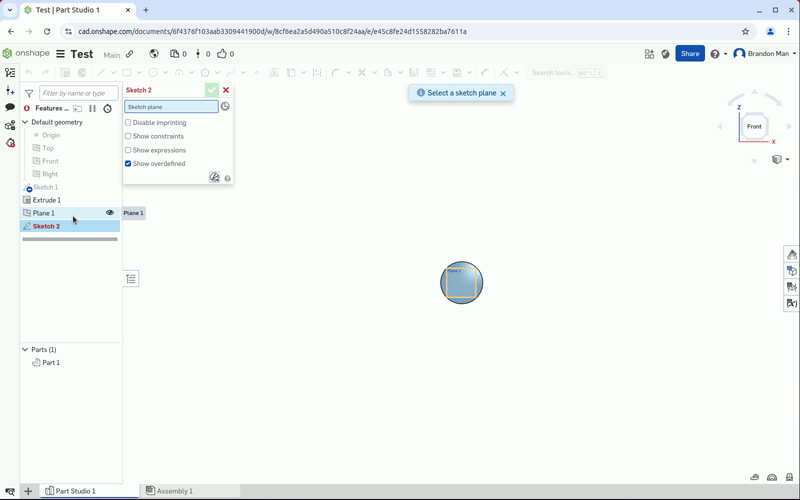
click(73, 215)
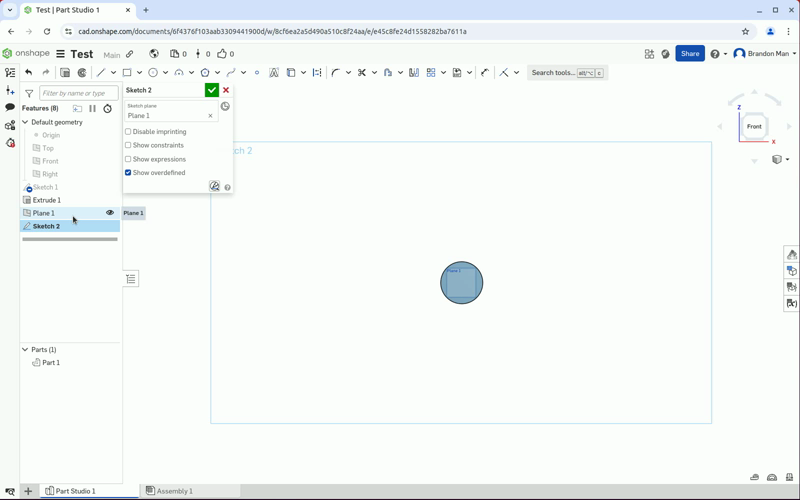
mouse_move(73, 352)
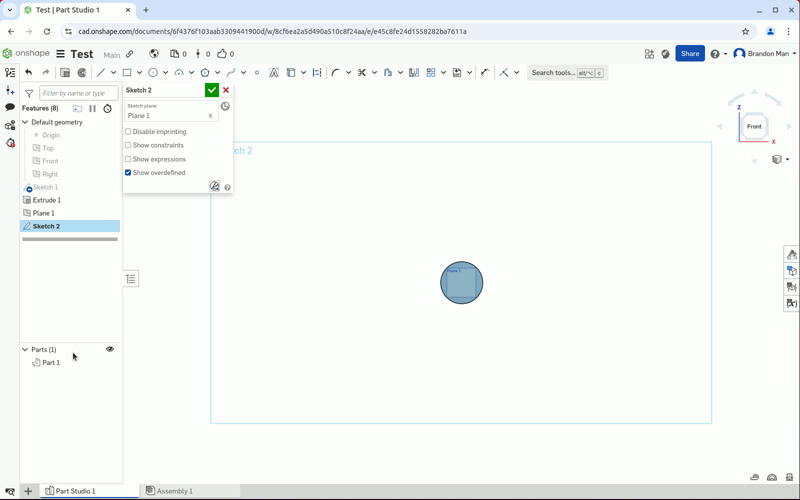
key(y)
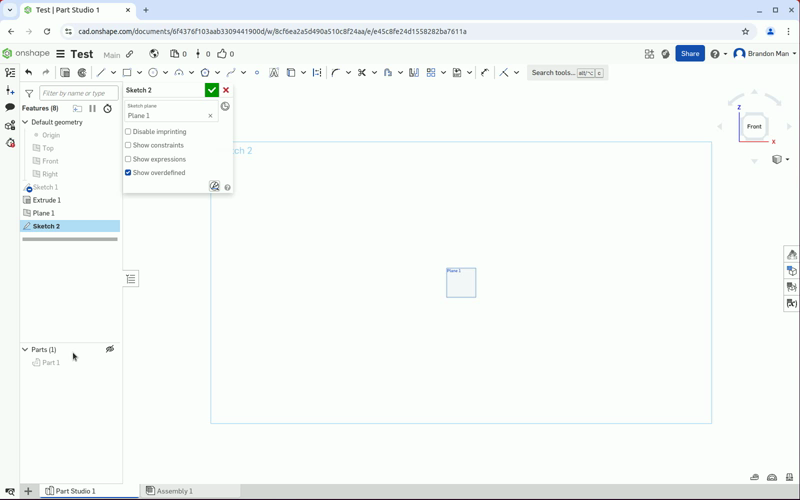
key(c)
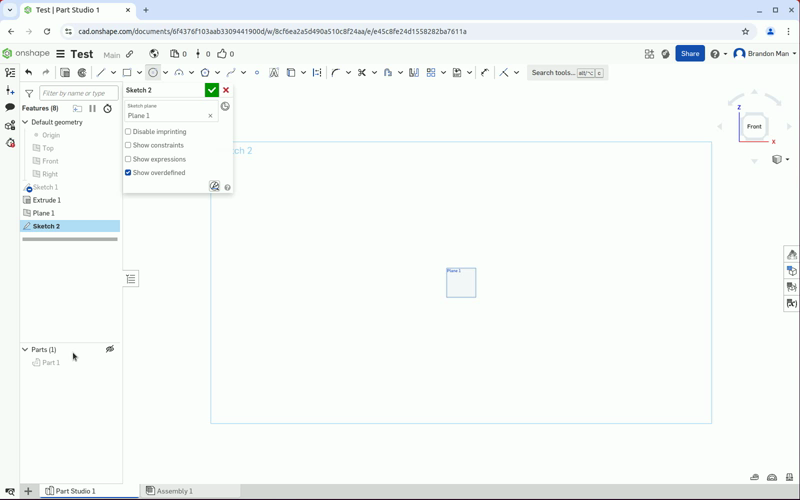
key_down(shift)
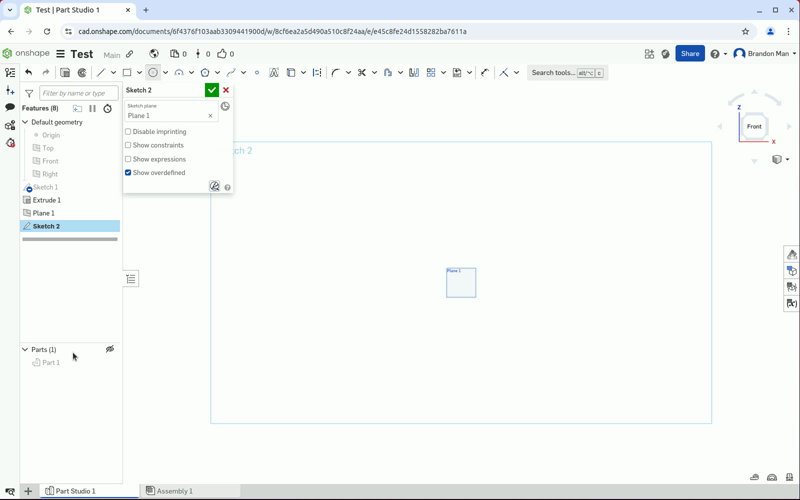
mouse_move(461, 282)
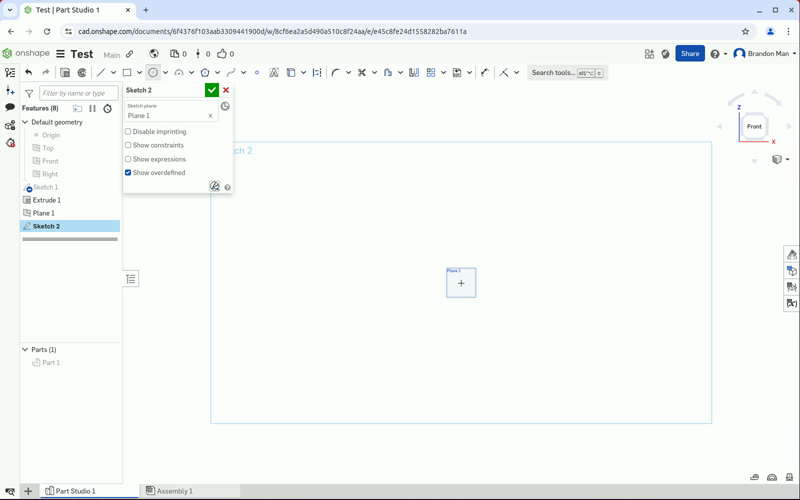
click(461, 282)
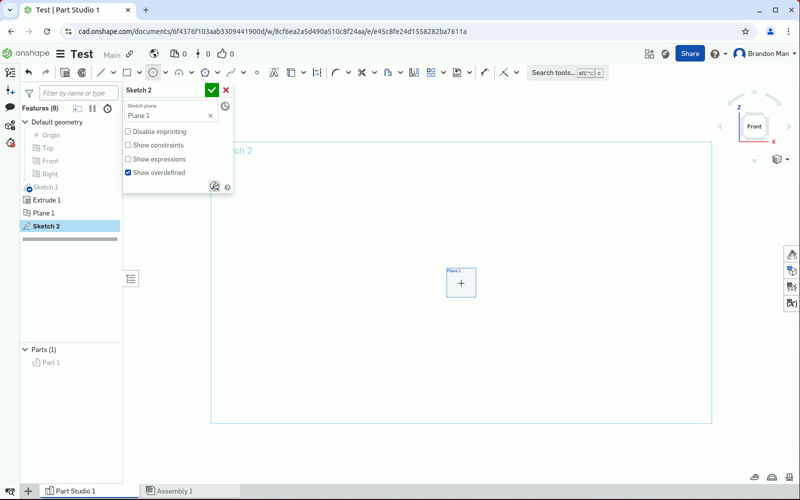
key_up(shift)
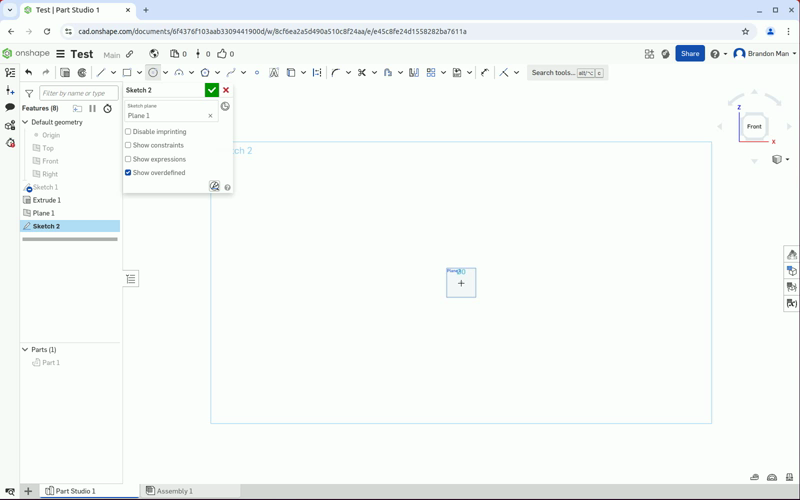
mouse_move(474, 282)
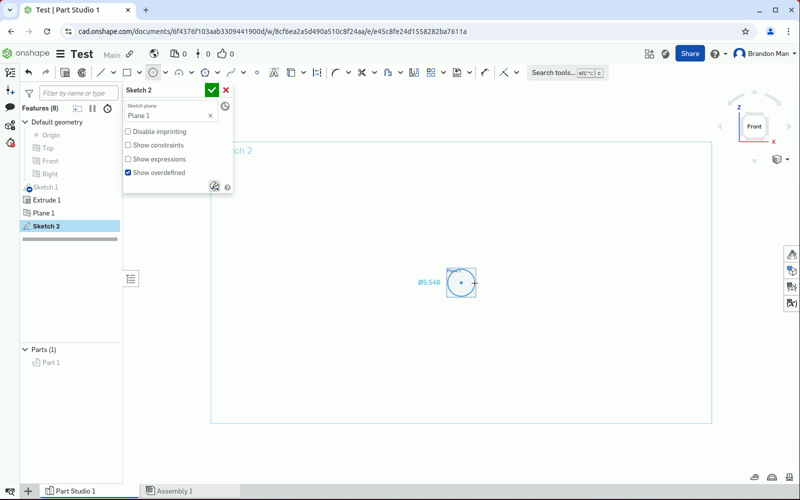
click(474, 282)
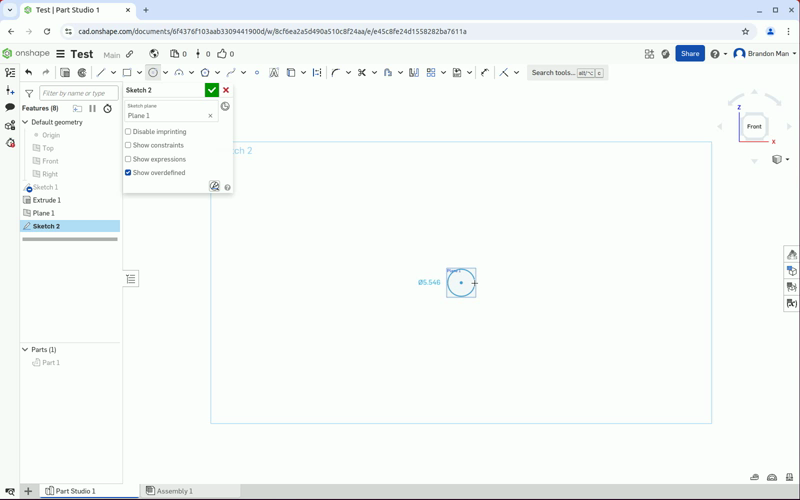
key(esc)
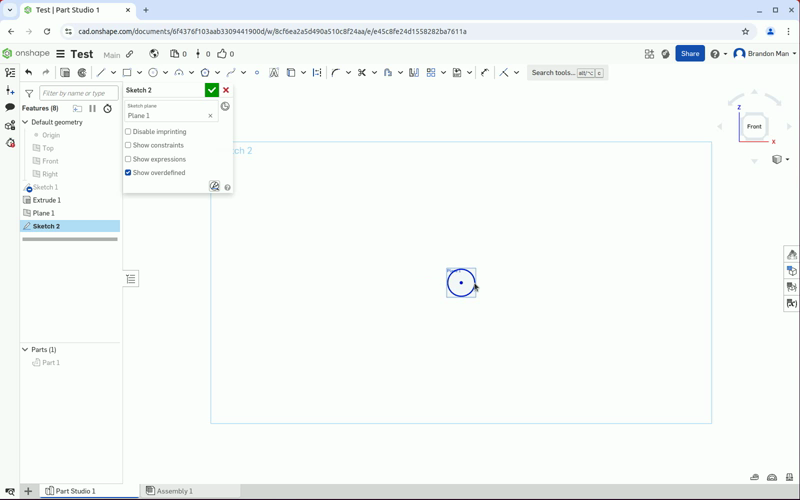
mouse_move(472, 282)
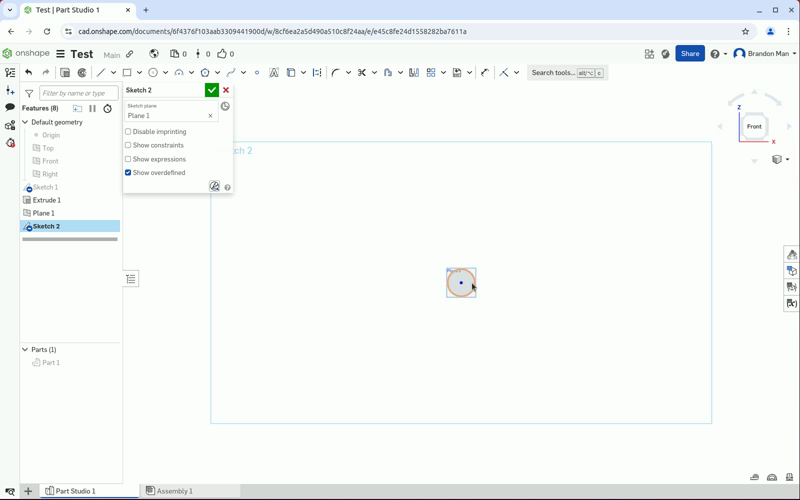
scroll(6)
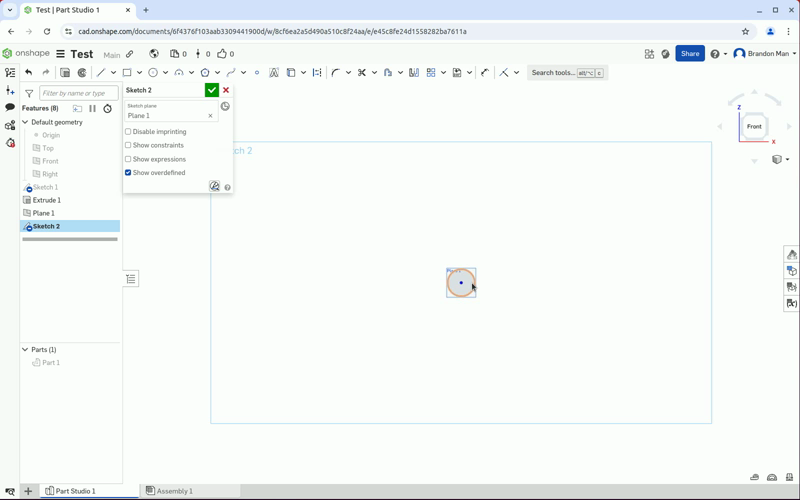
scroll(6)
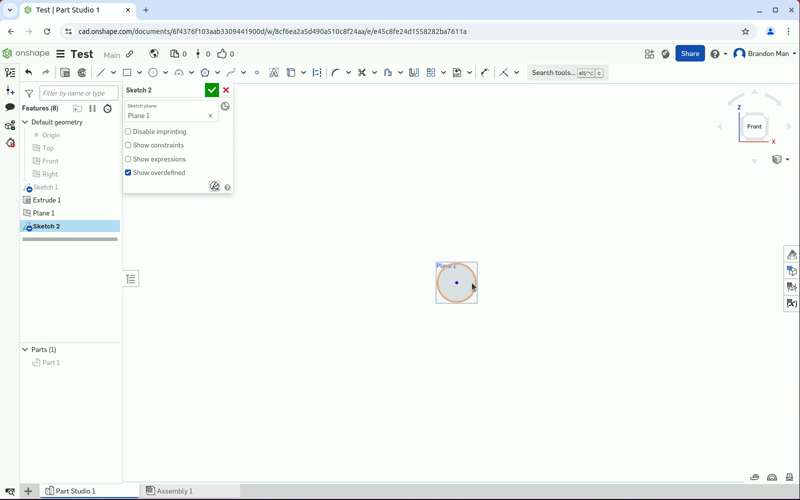
scroll(6)
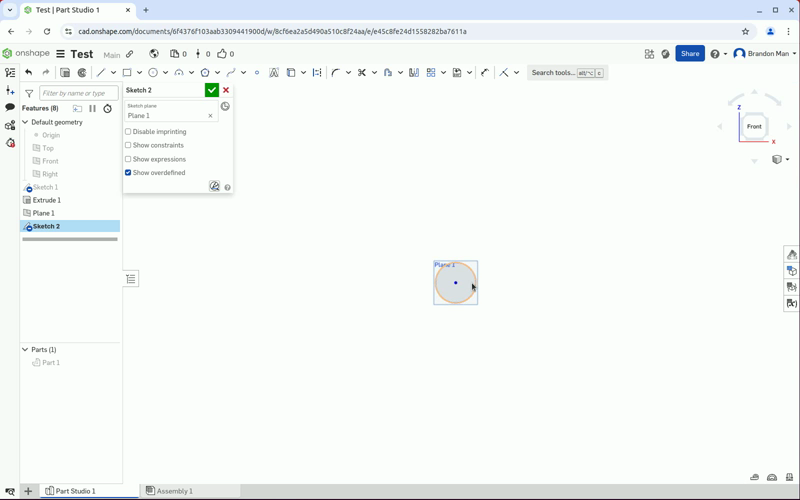
scroll(6)
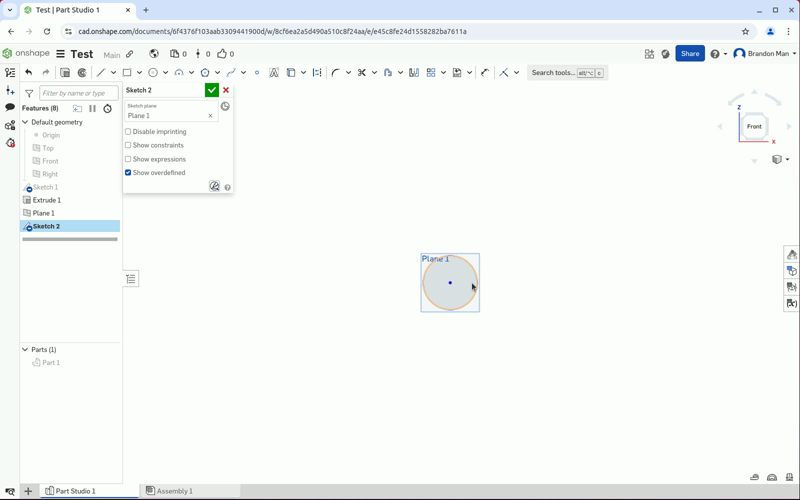
scroll(6)
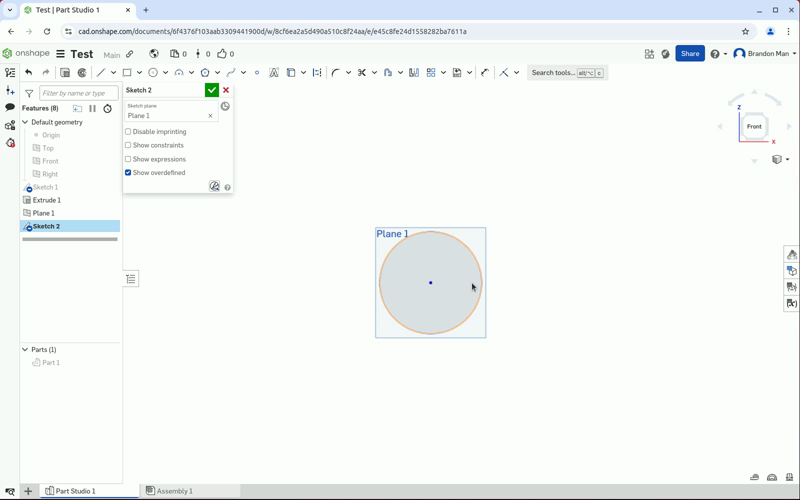
scroll(6)
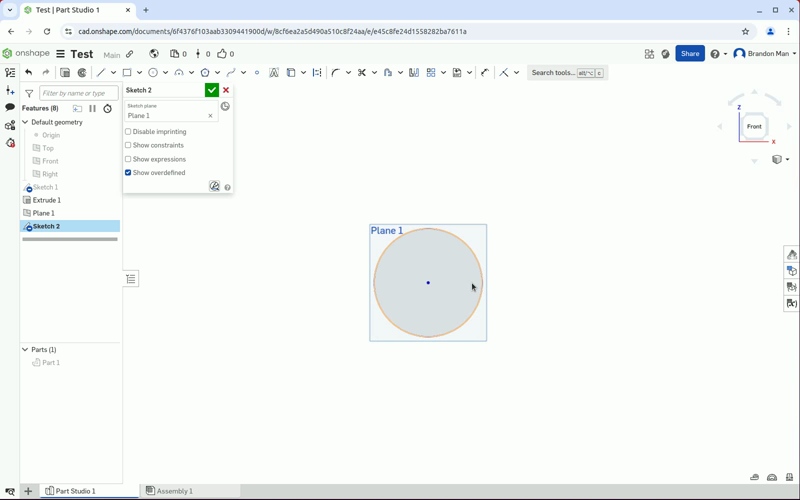
scroll(6)
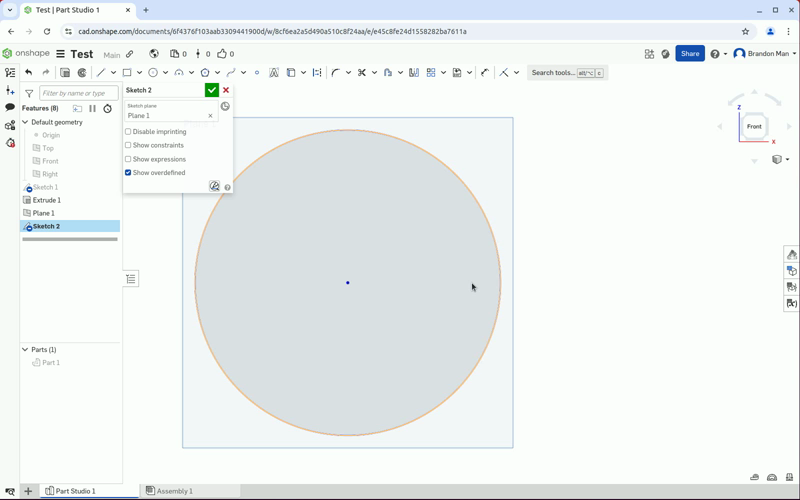
click(472, 282)
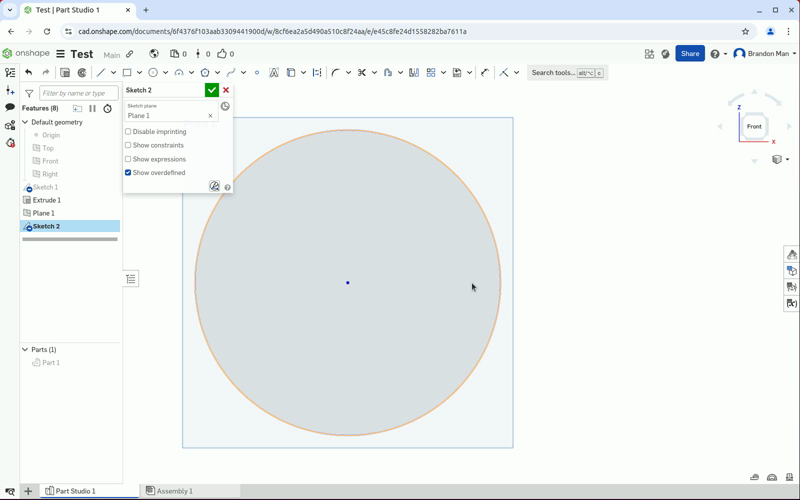
scroll(-6)
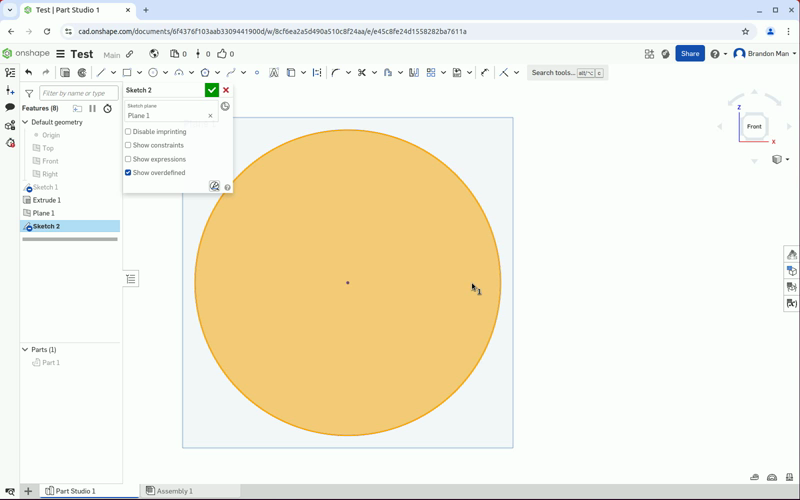
scroll(-6)
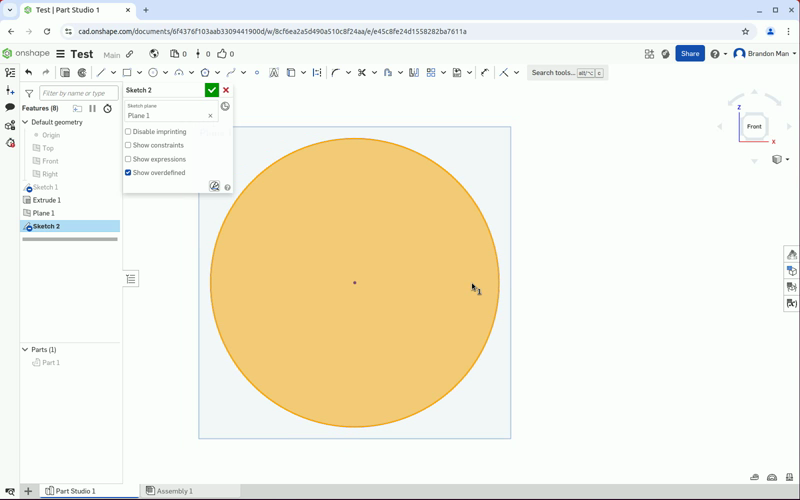
scroll(-6)
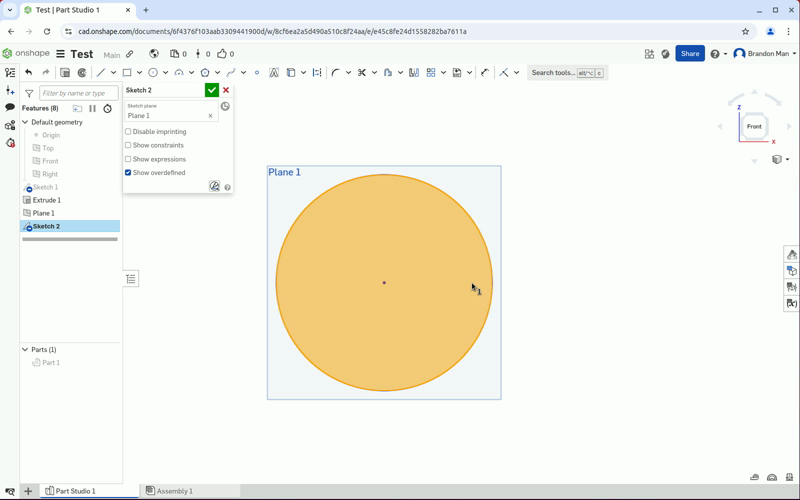
scroll(-6)
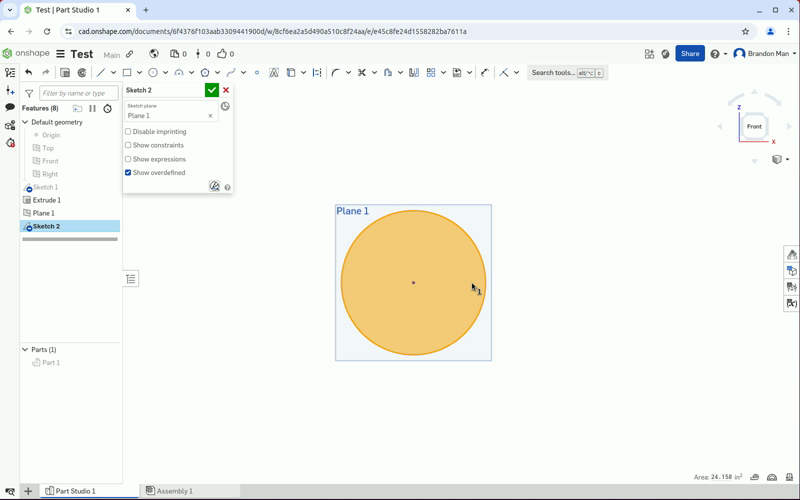
scroll(-6)
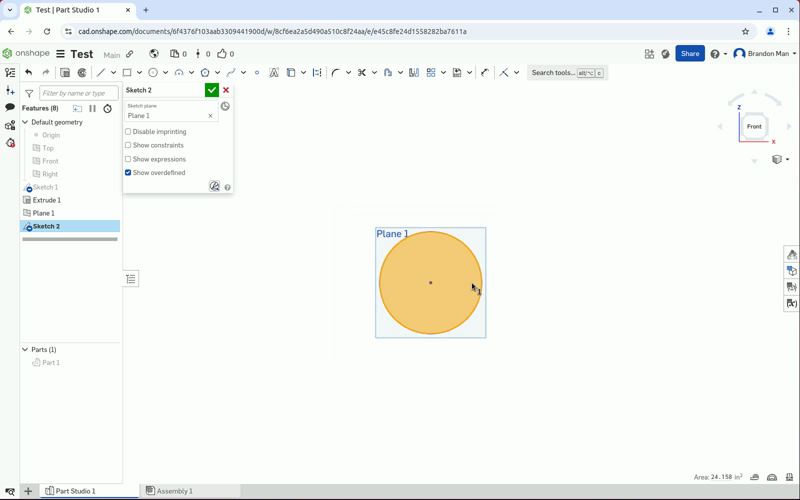
scroll(-6)
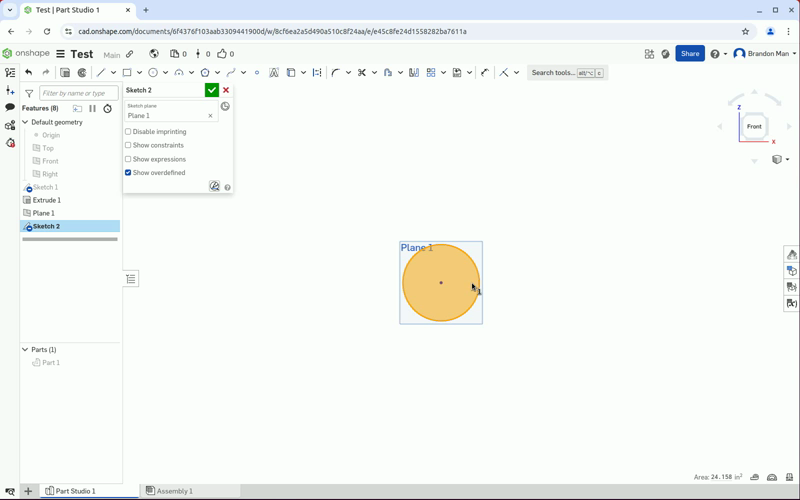
scroll(-6)
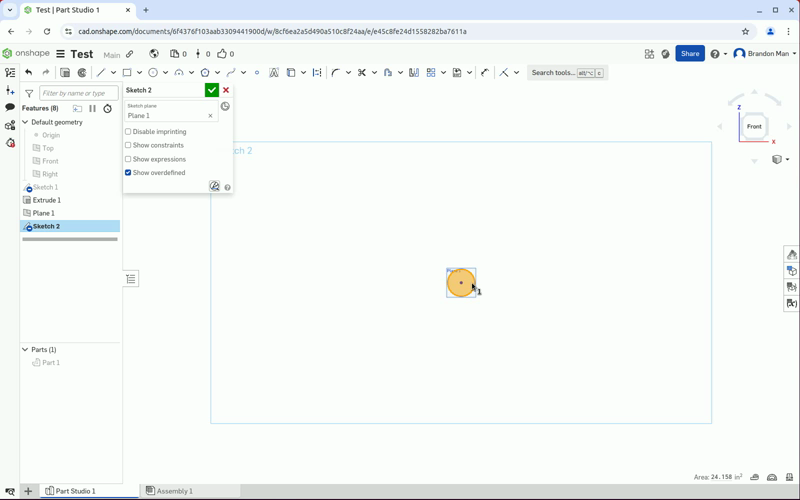
mouse_move(73, 352)
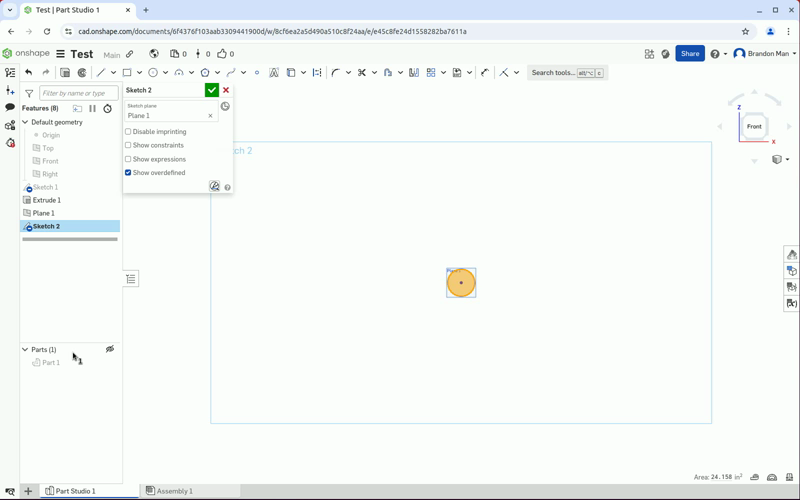
key(shift+y)
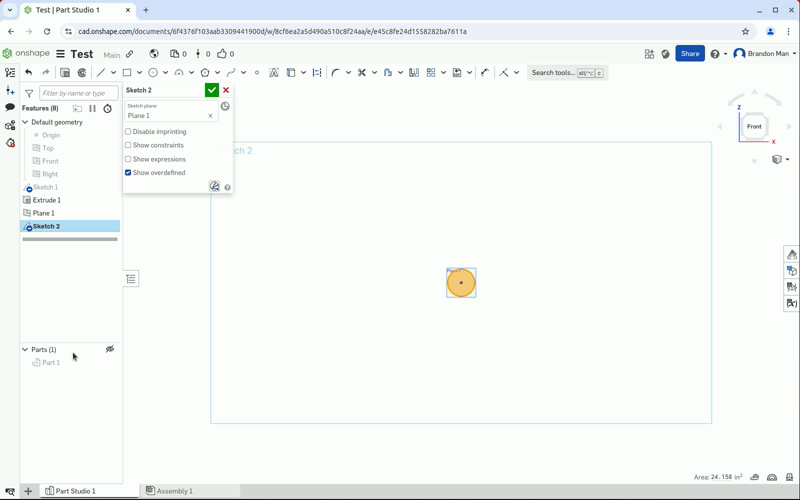
key(shift+e)
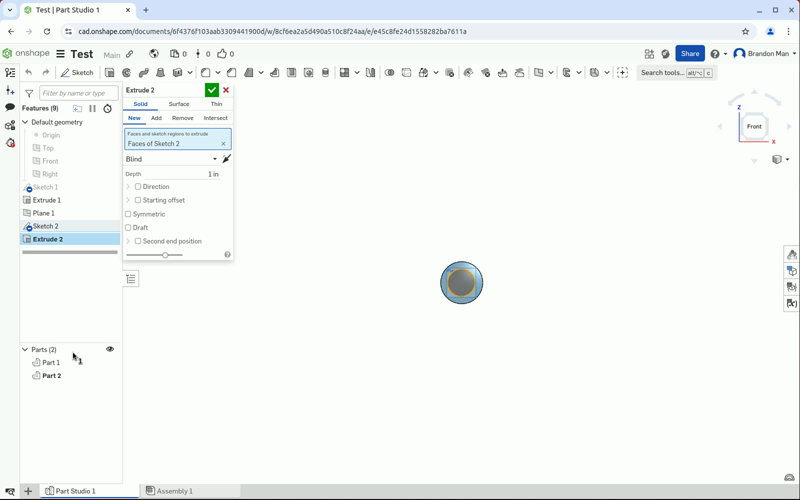
mouse_move(143, 106)
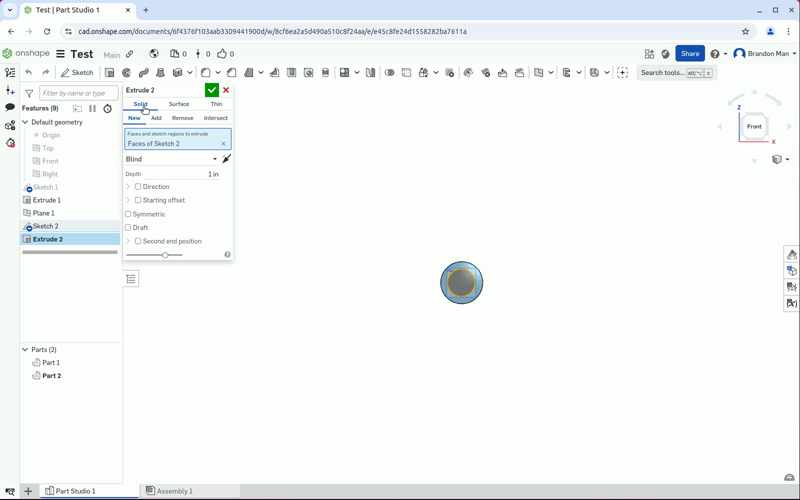
click(143, 106)
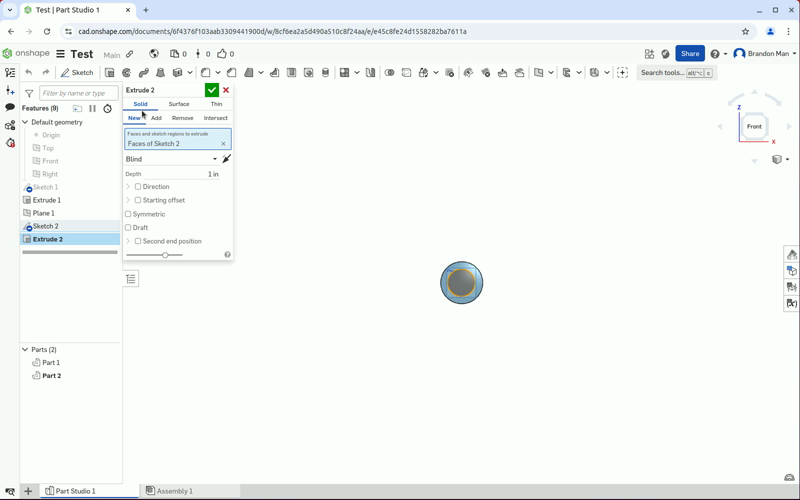
mouse_move(137, 120)
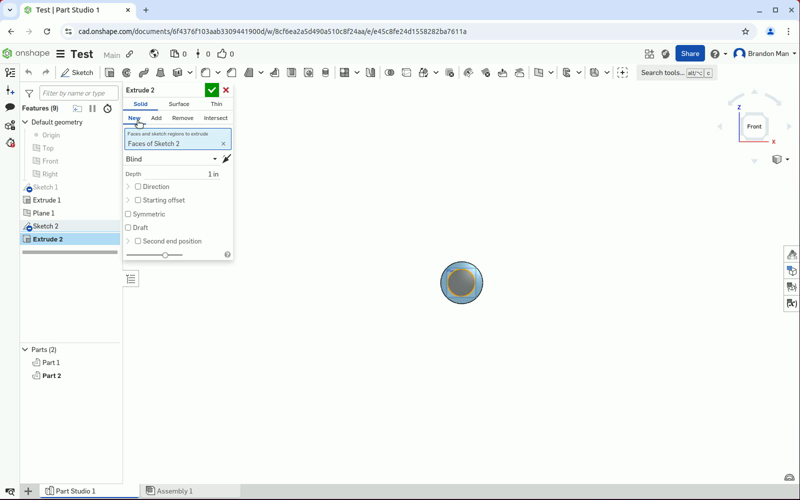
click(137, 120)
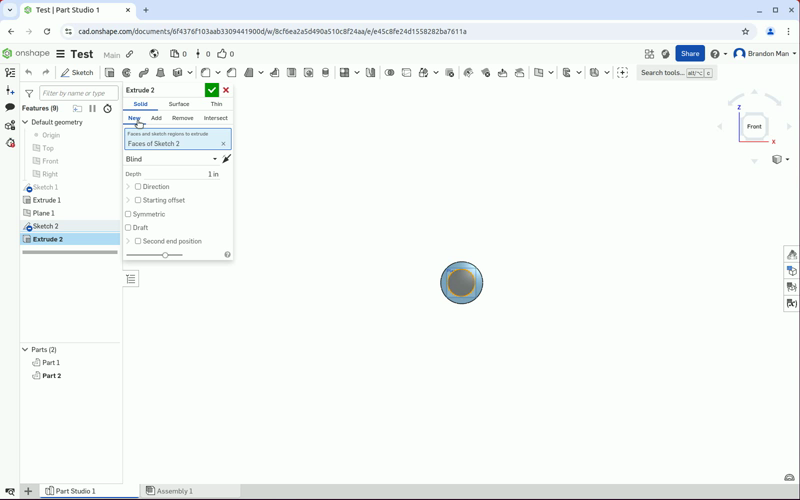
key(tab, 4)
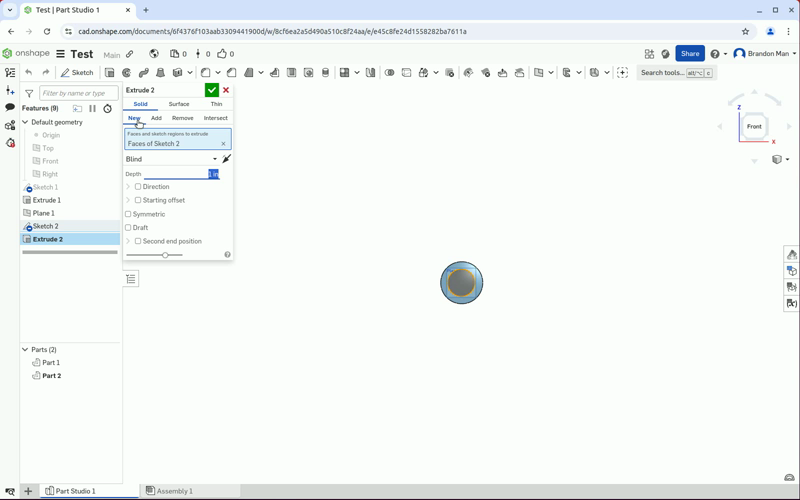
text(19.016)
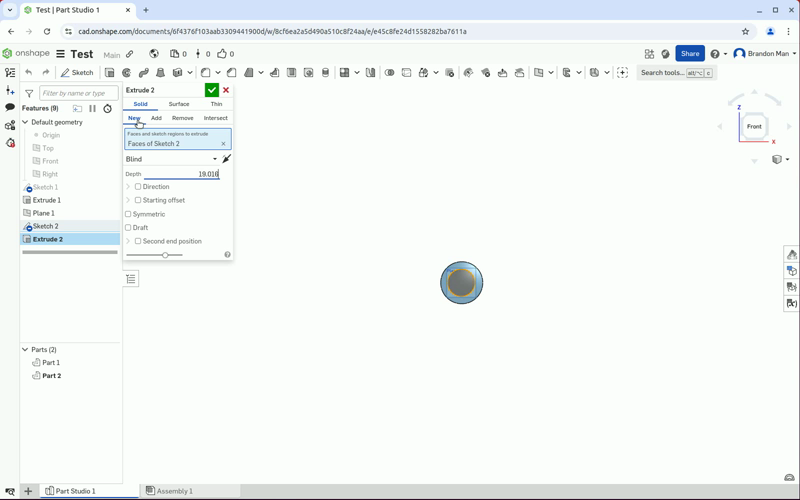
key(enter)
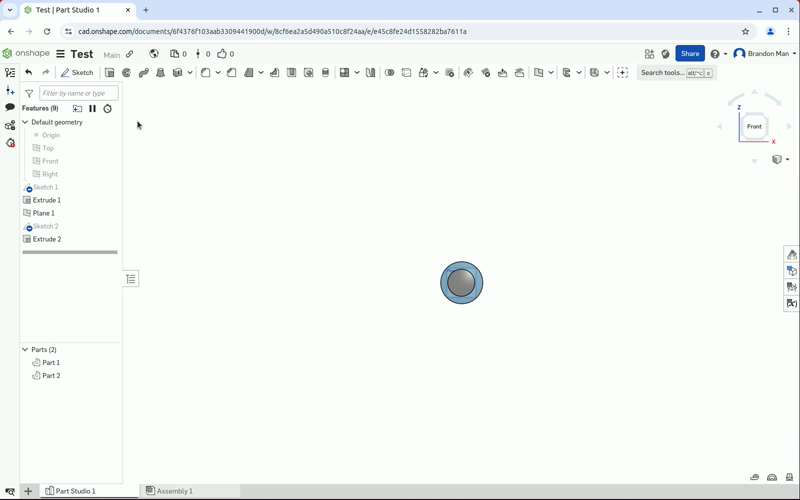
key(shift+h)
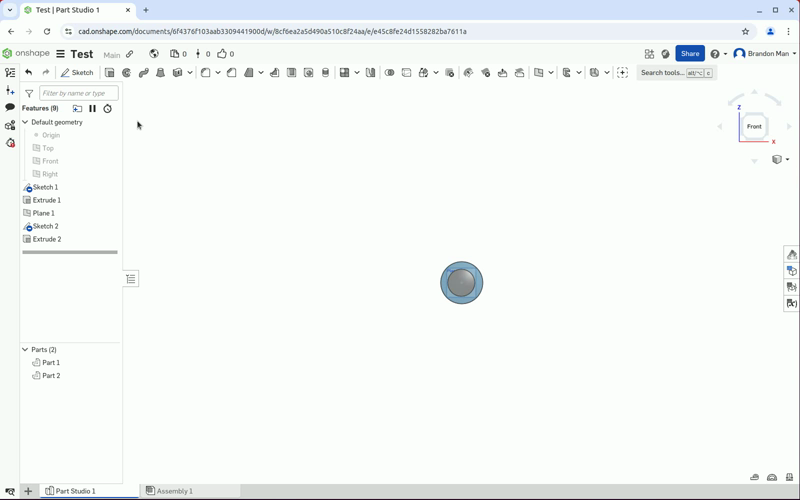
key(shift+h)
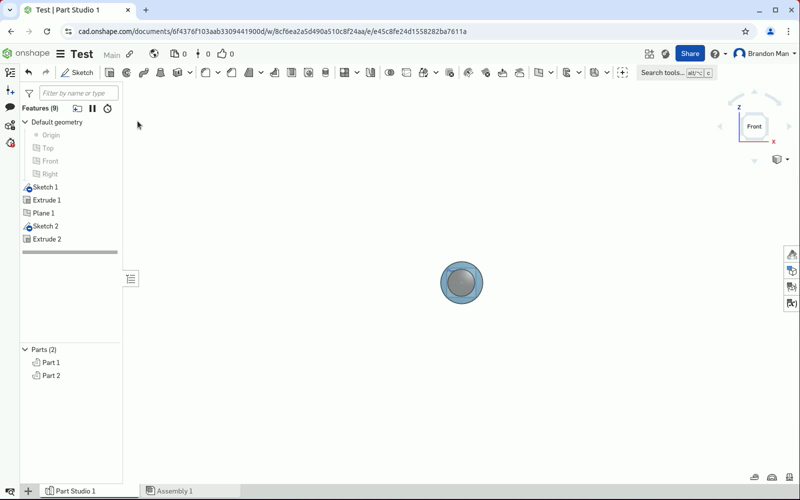
key(shift+7)
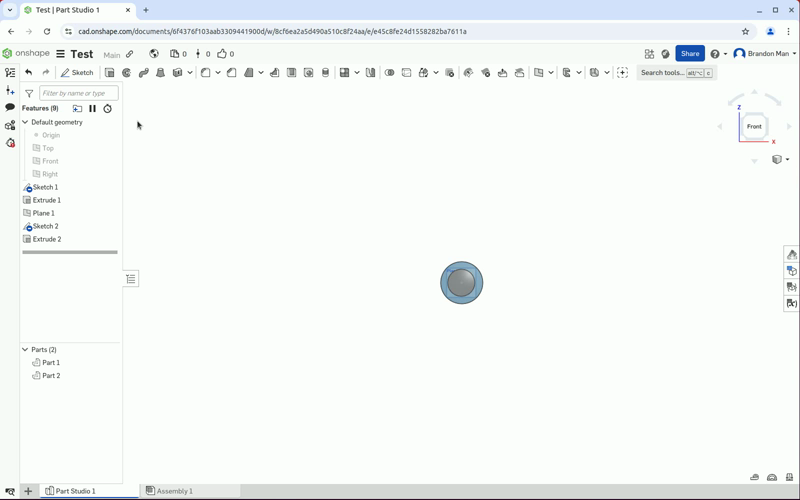
key(left, 2)
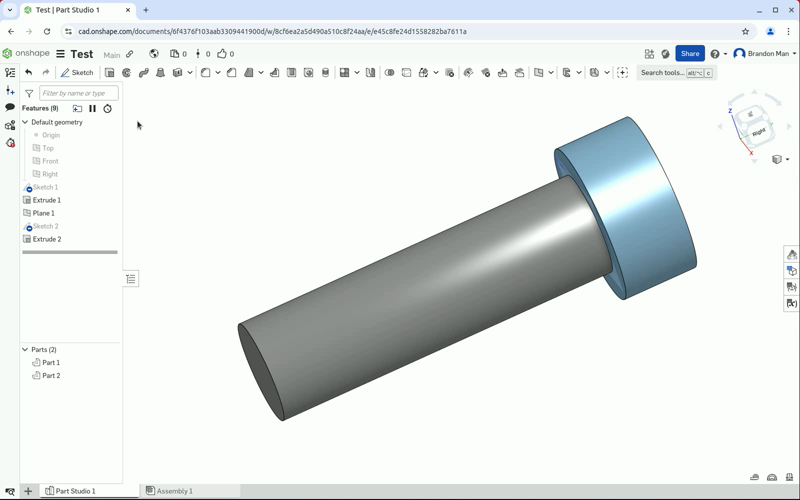
key(down, 2)
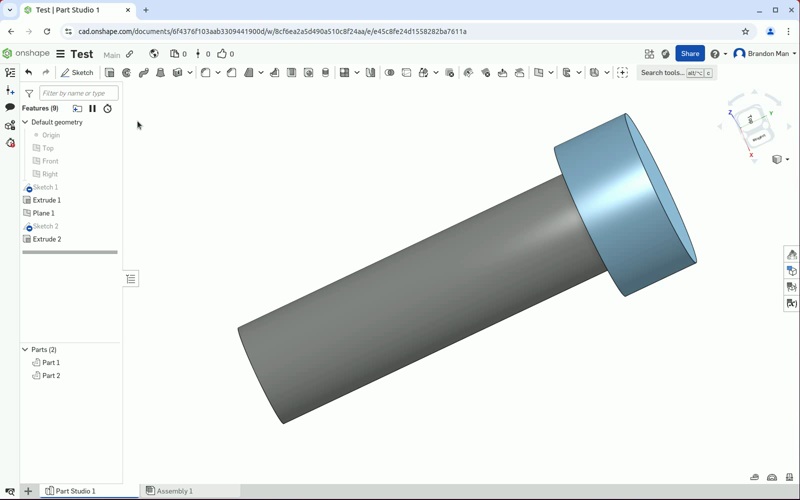
key(up, 2)
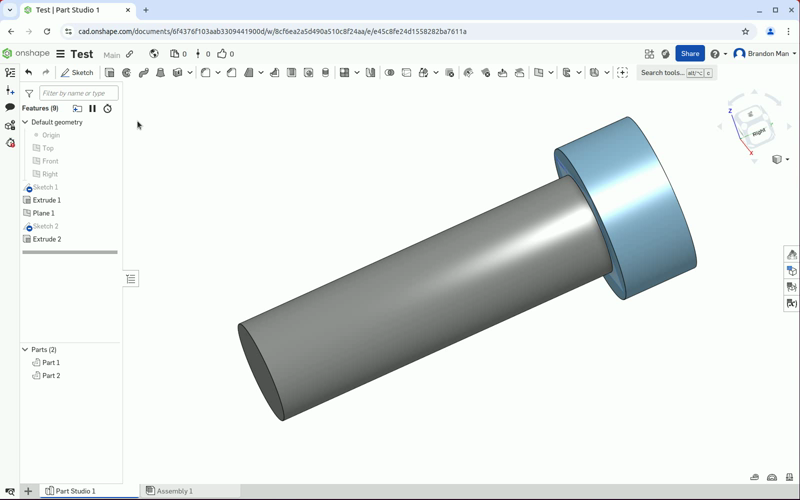
key(right, 2)
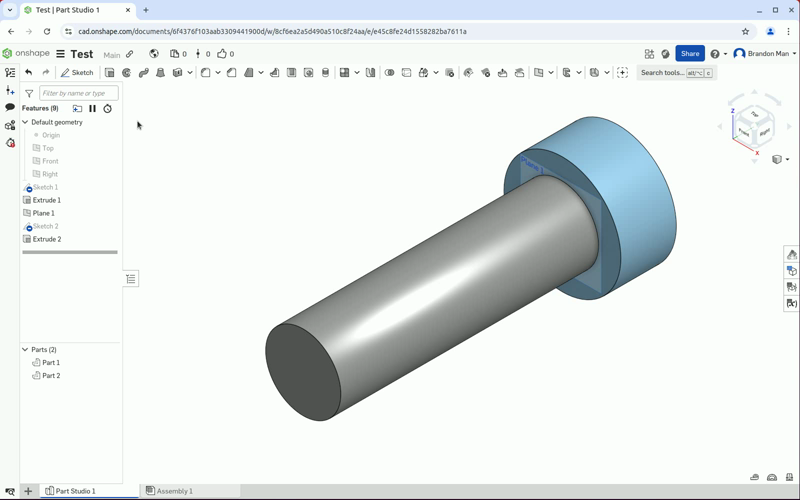
mouse_move(73, 189)
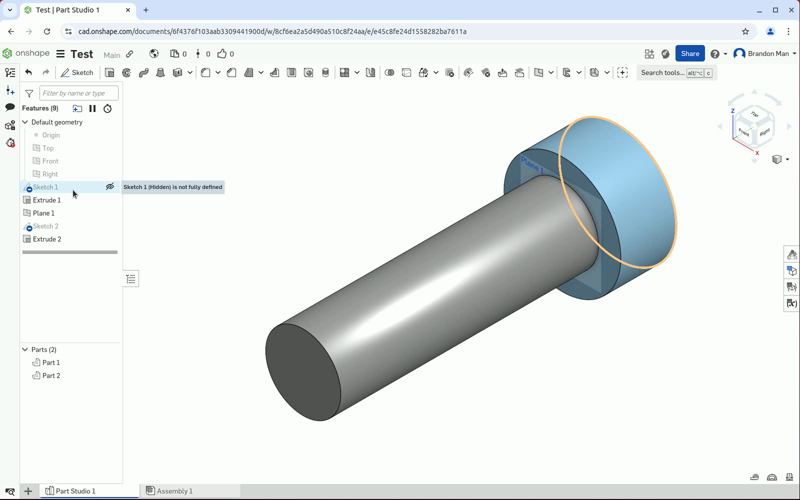
click(73, 189)